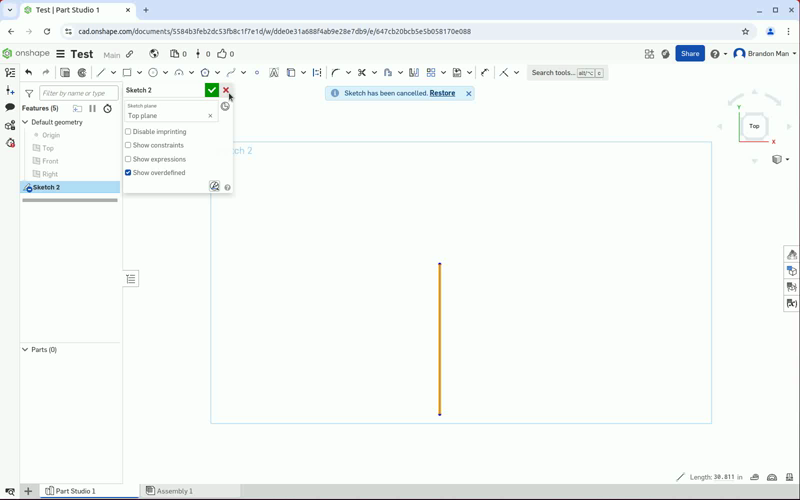
key(shift+h)
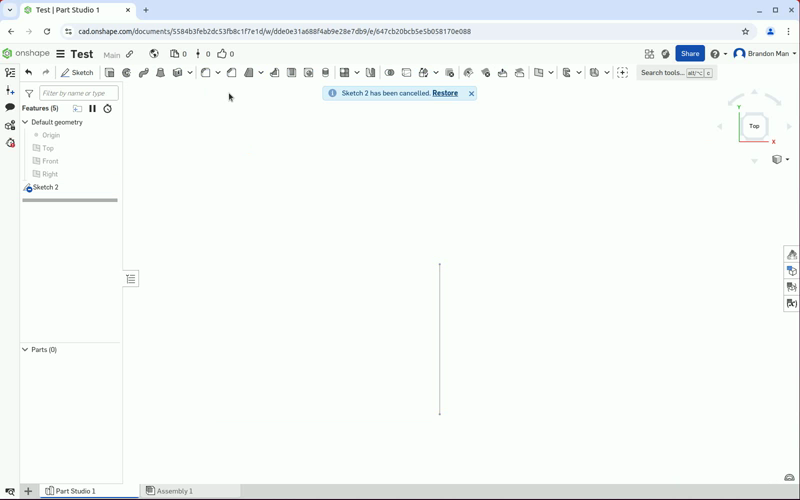
key(shift+s)
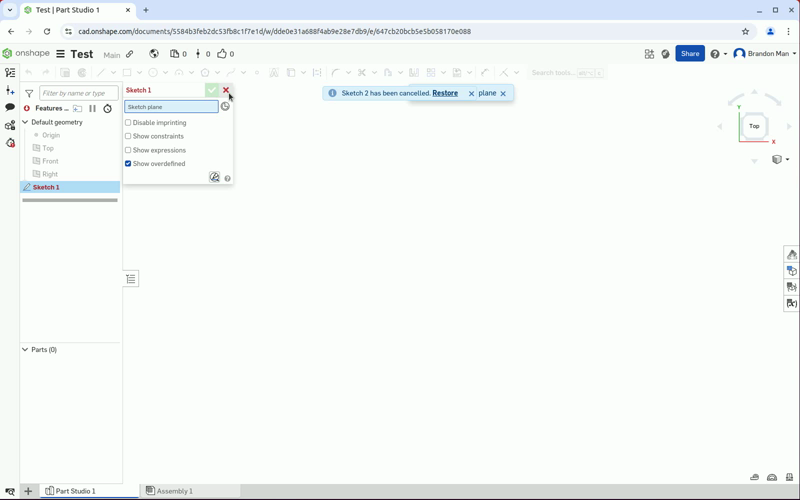
mouse_move(73, 150)
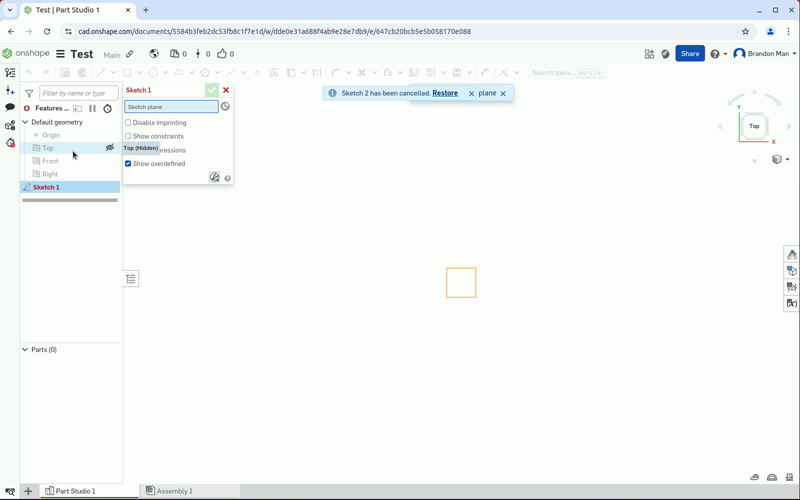
click(73, 150)
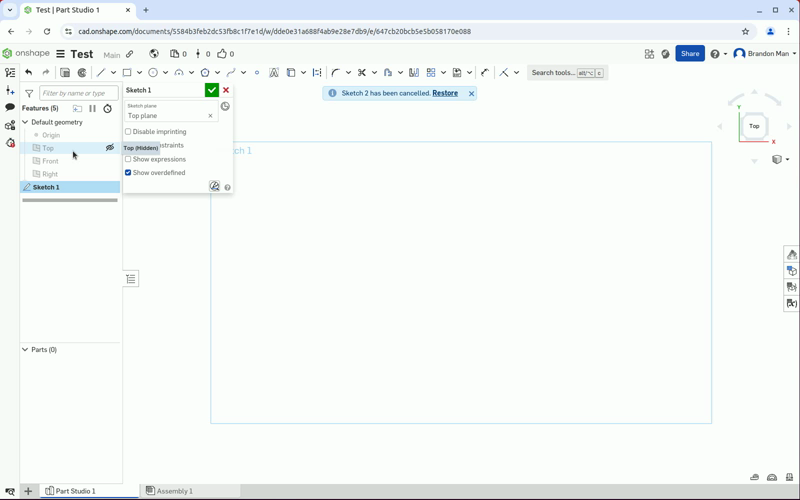
mouse_move(73, 352)
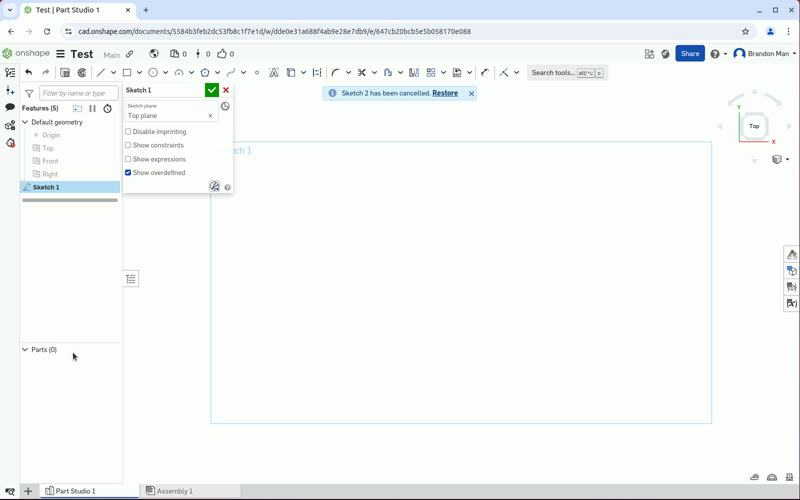
key(y)
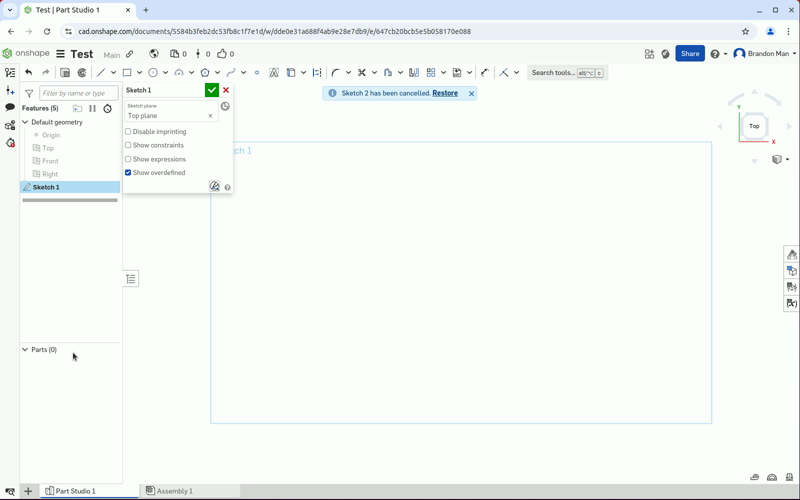
key(l)
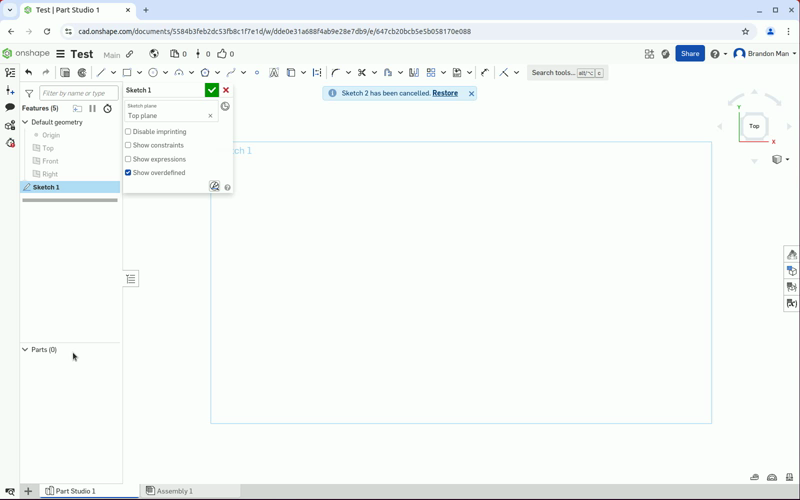
key_down(shift)
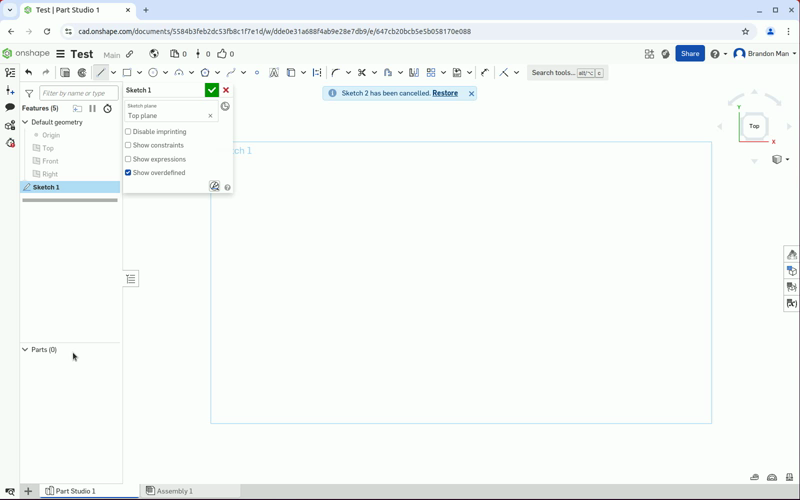
mouse_move(497, 258)
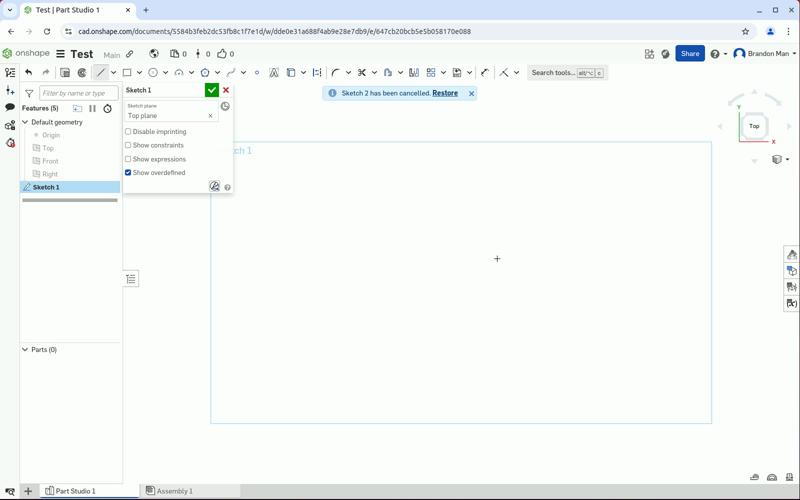
click(497, 258)
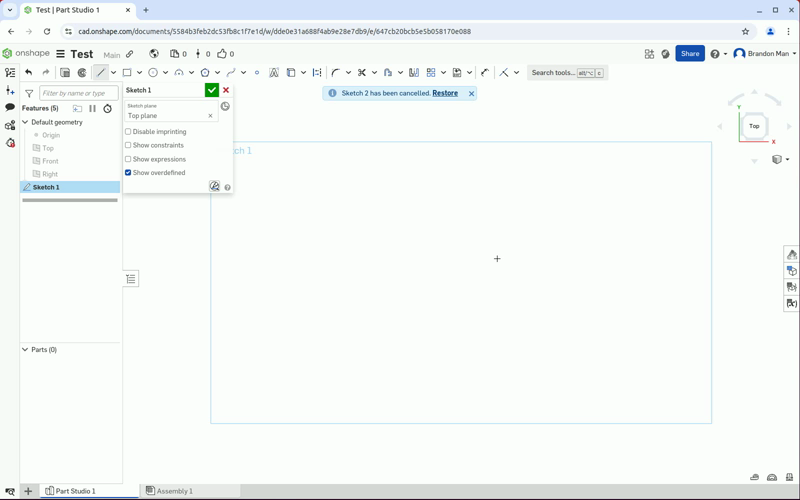
key_up(shift)
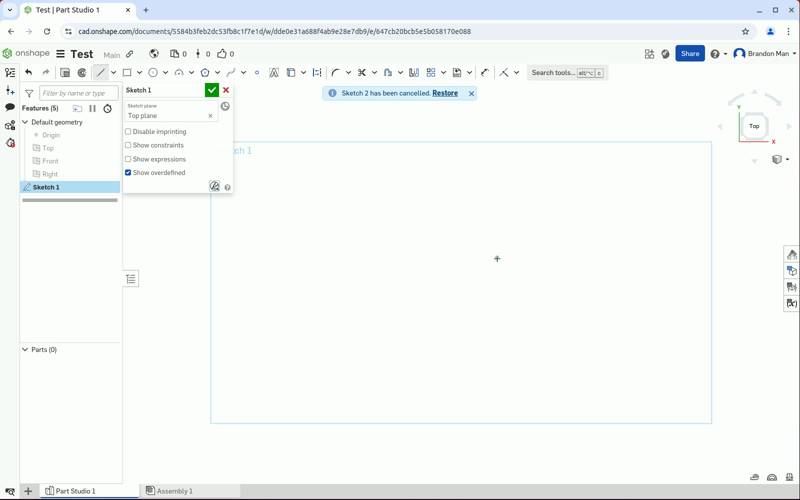
key_down(shift)
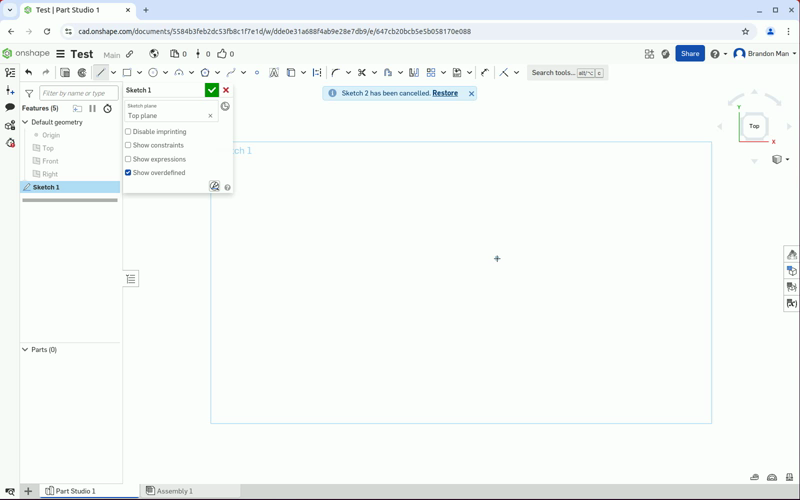
mouse_move(527, 258)
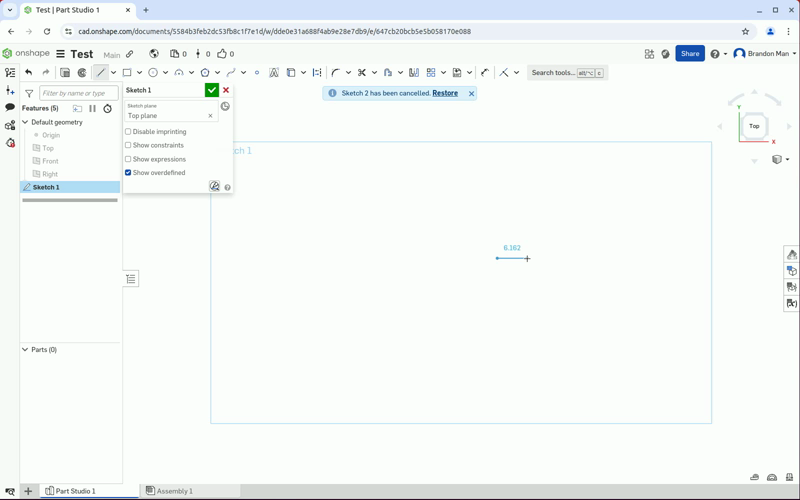
mouse_move(513, 258)
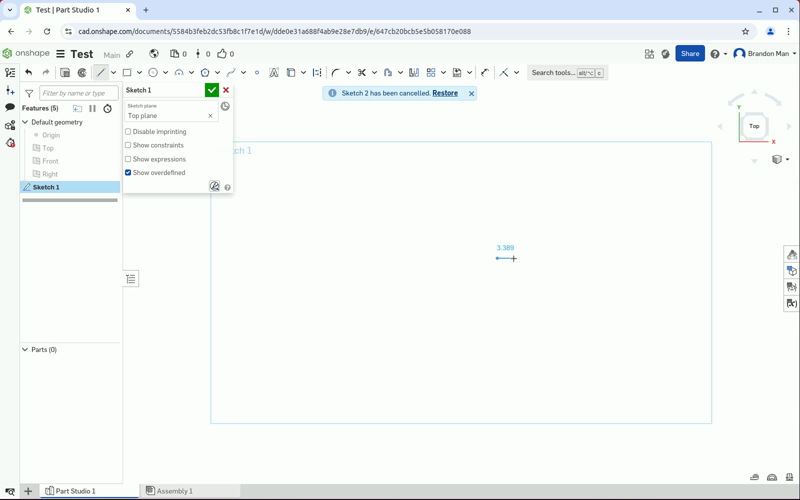
click(513, 258)
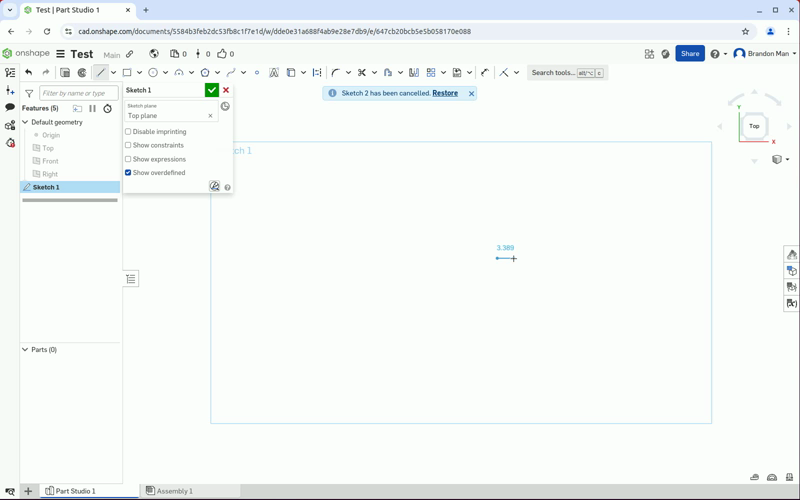
key_up(shift)
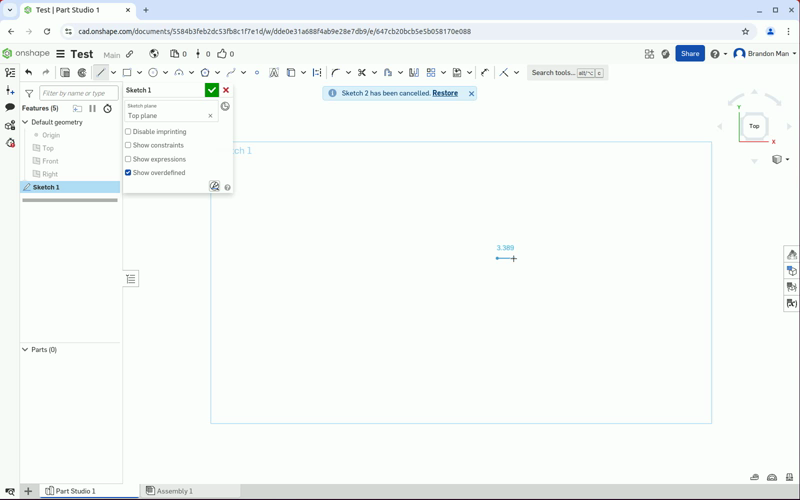
key_down(shift)
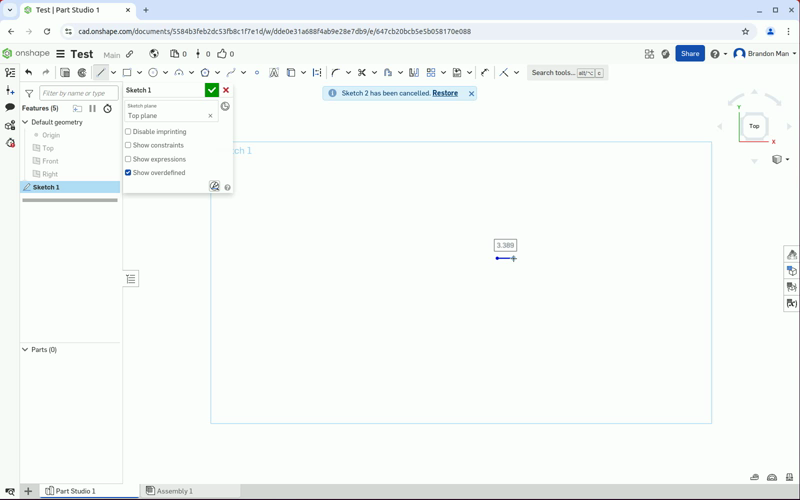
mouse_move(543, 258)
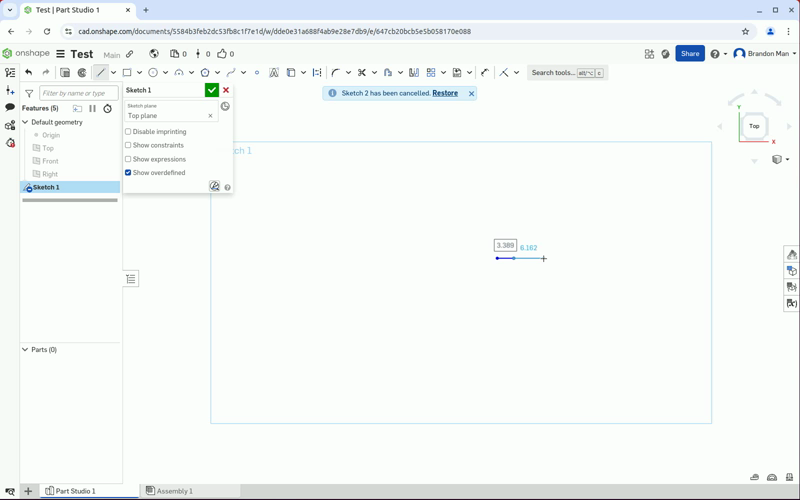
mouse_move(513, 274)
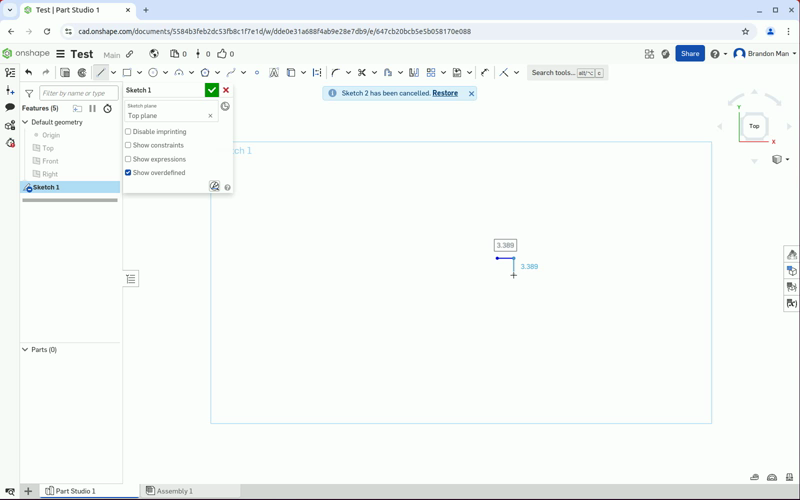
click(513, 274)
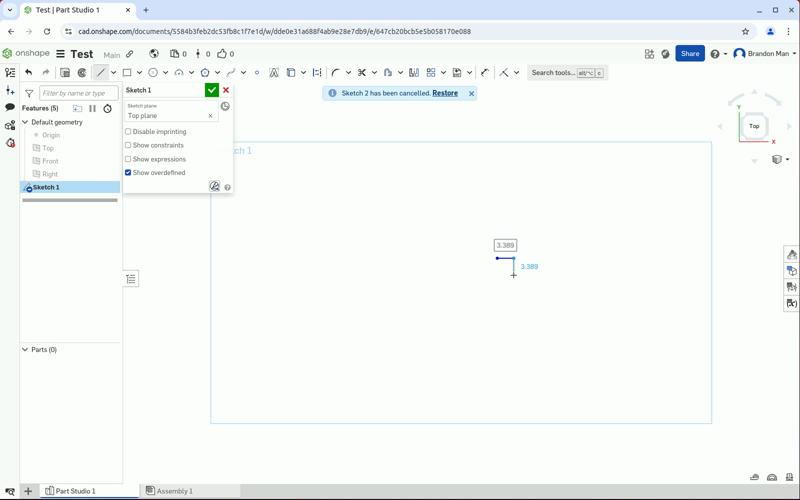
key_up(shift)
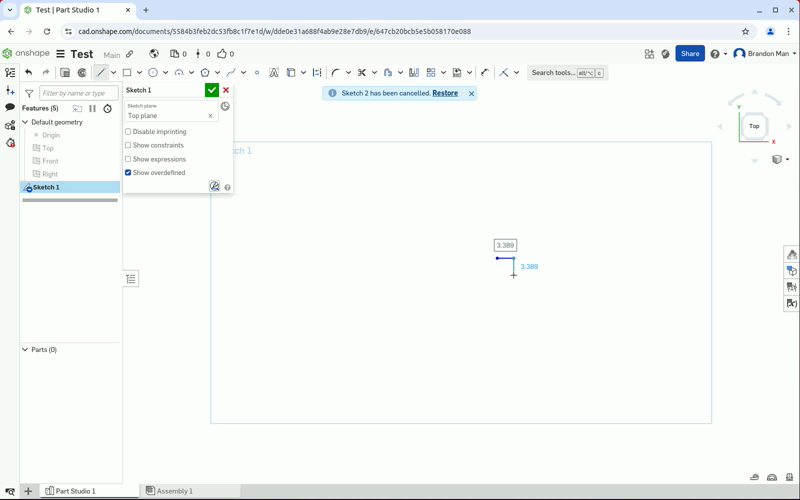
key(esc)
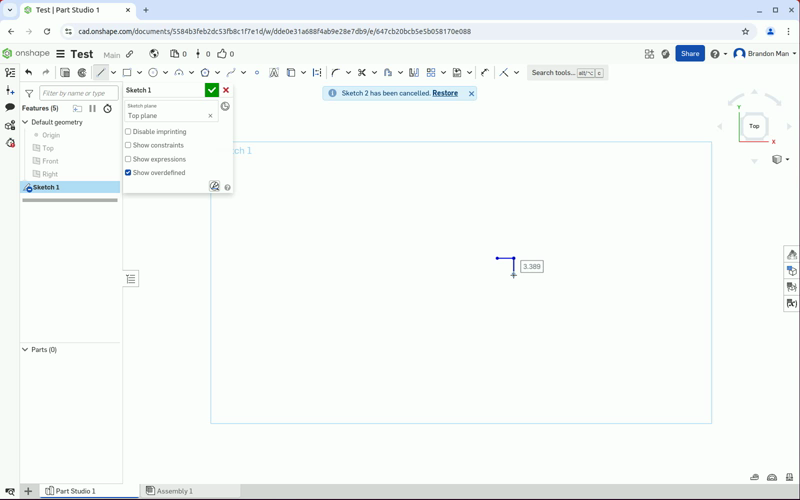
key(a)
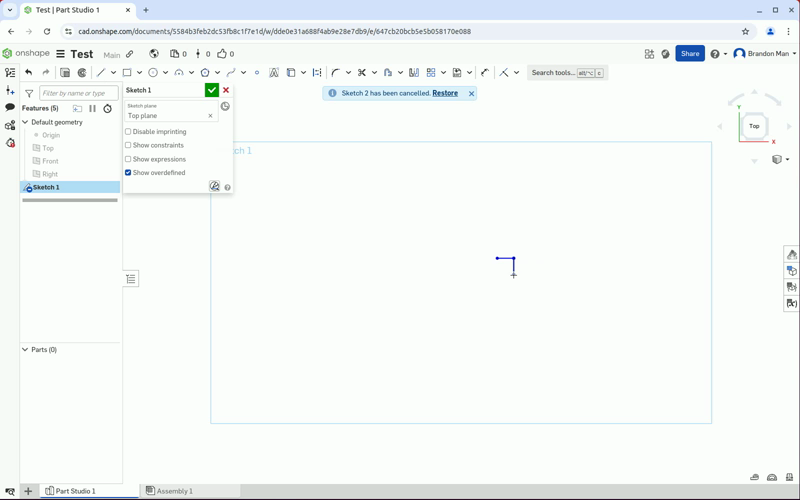
mouse_move(513, 274)
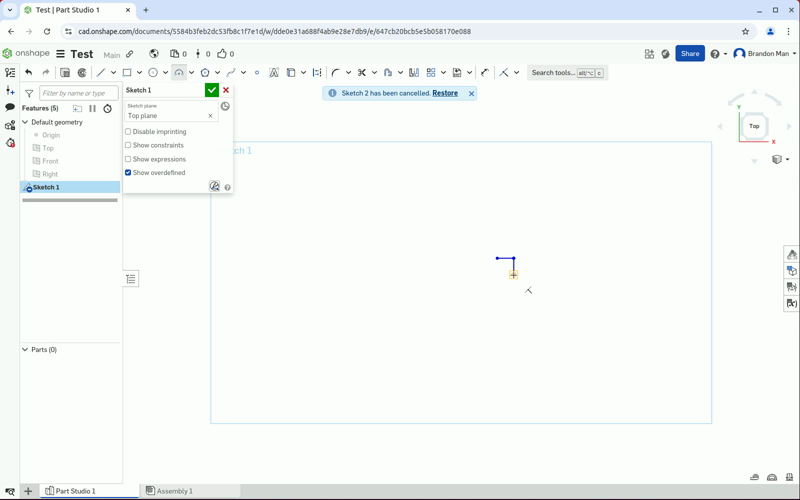
click(513, 274)
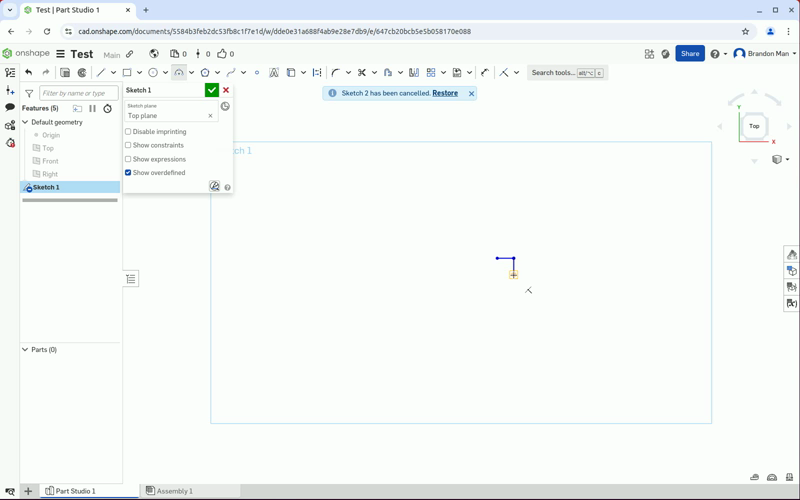
mouse_move(497, 258)
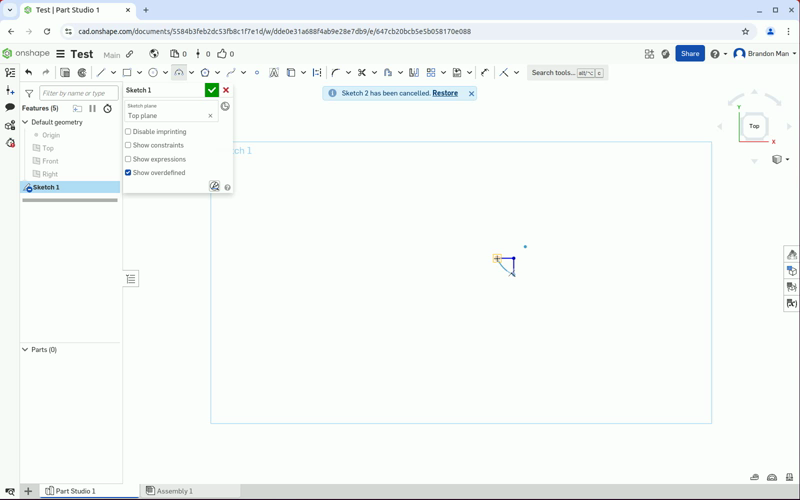
click(497, 258)
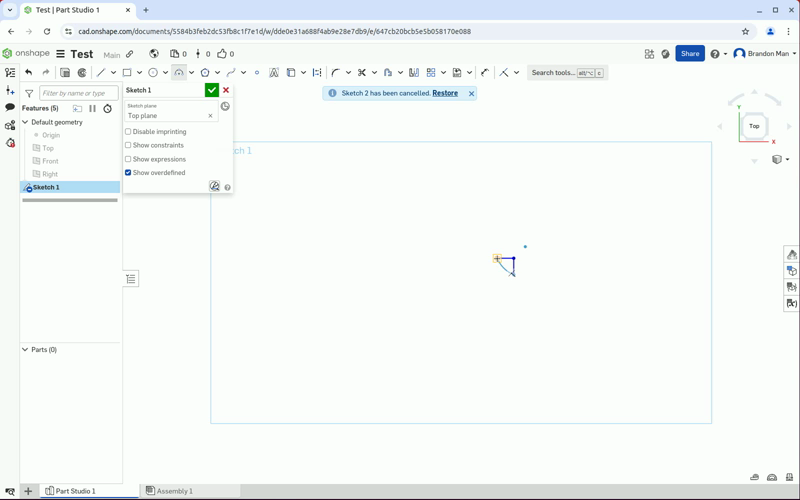
key_down(shift)
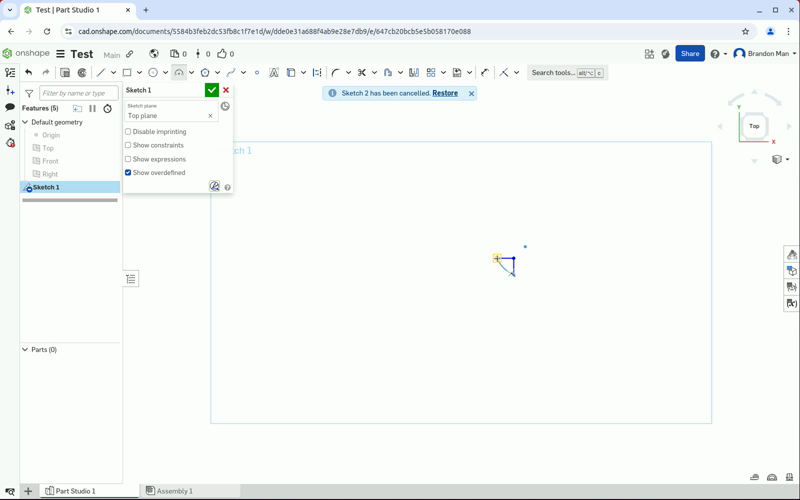
mouse_move(524, 246)
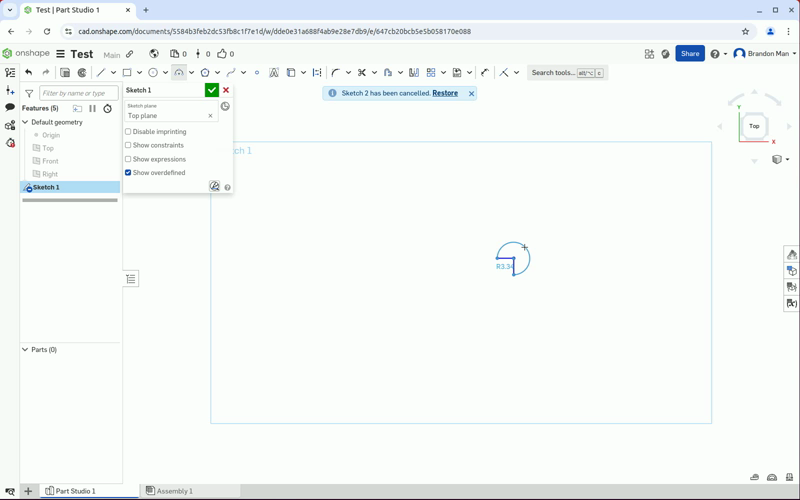
click(524, 246)
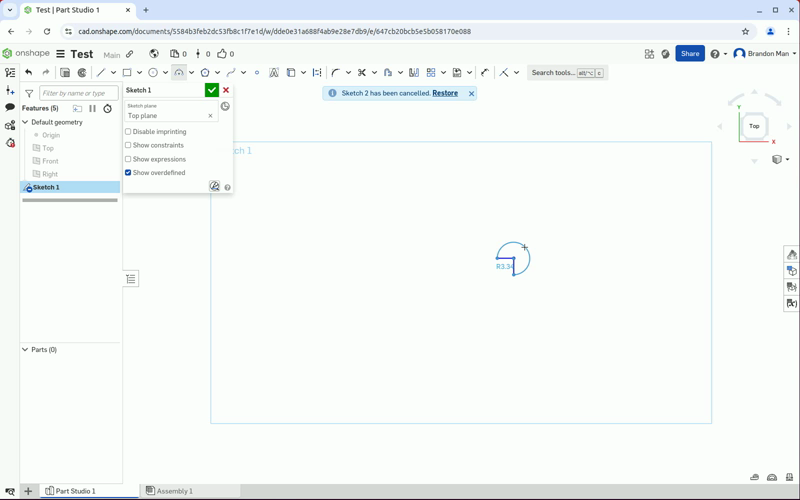
key_up(shift)
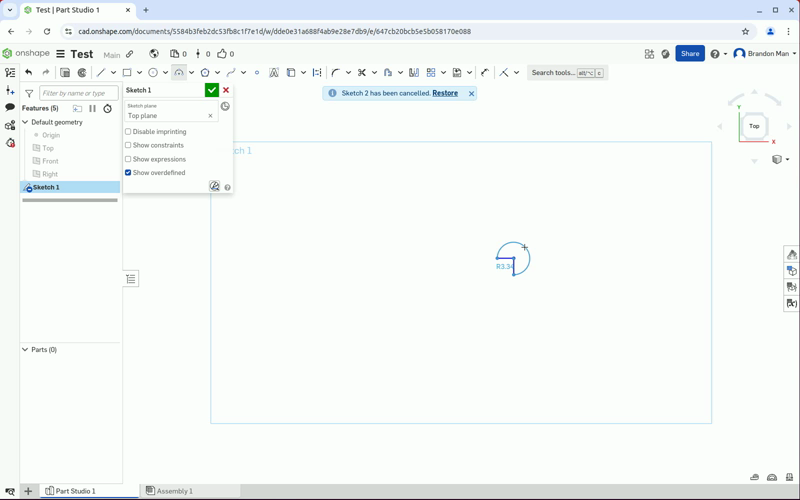
key(esc)
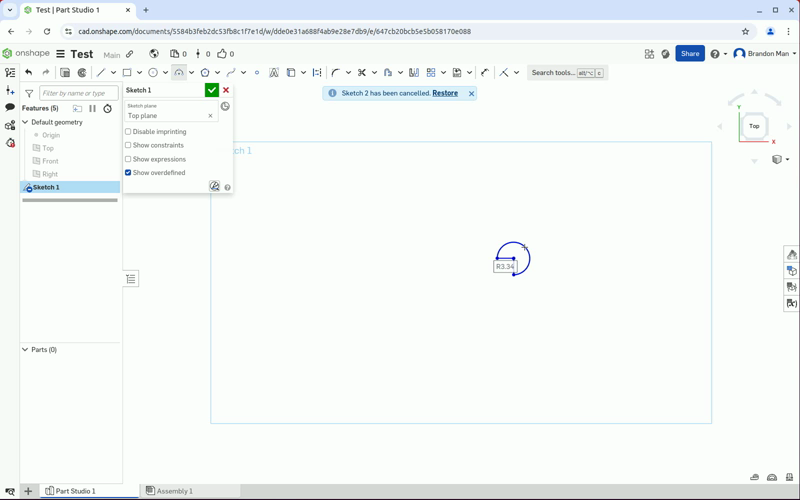
mouse_move(514, 259)
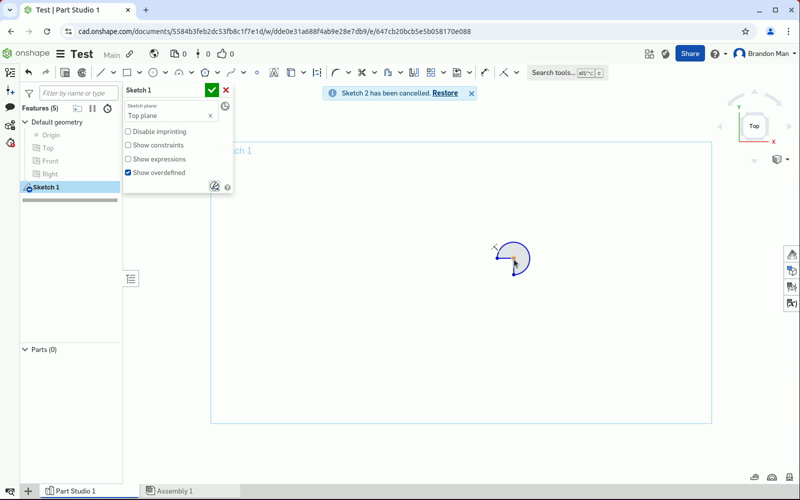
scroll(6)
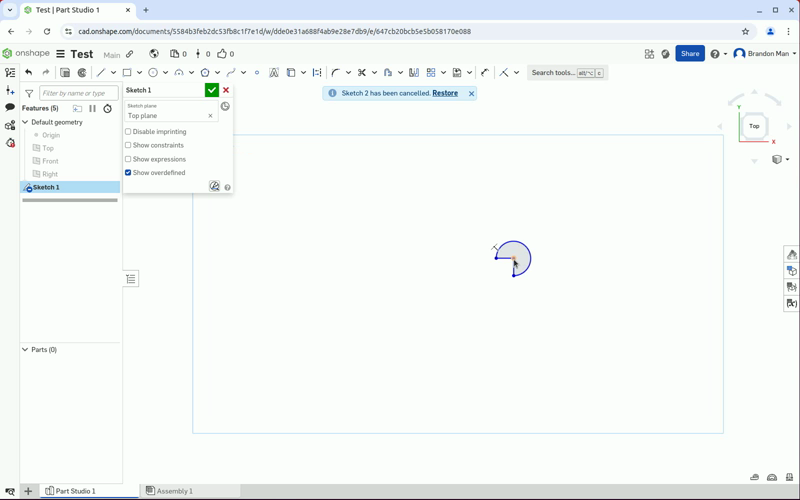
scroll(6)
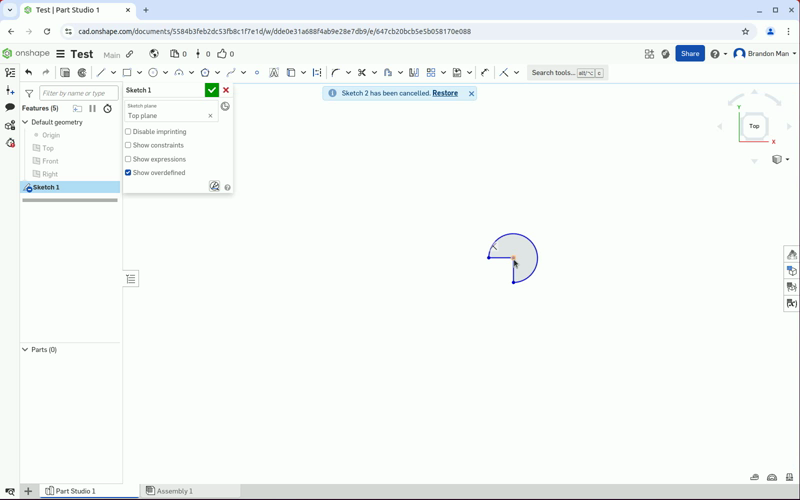
scroll(6)
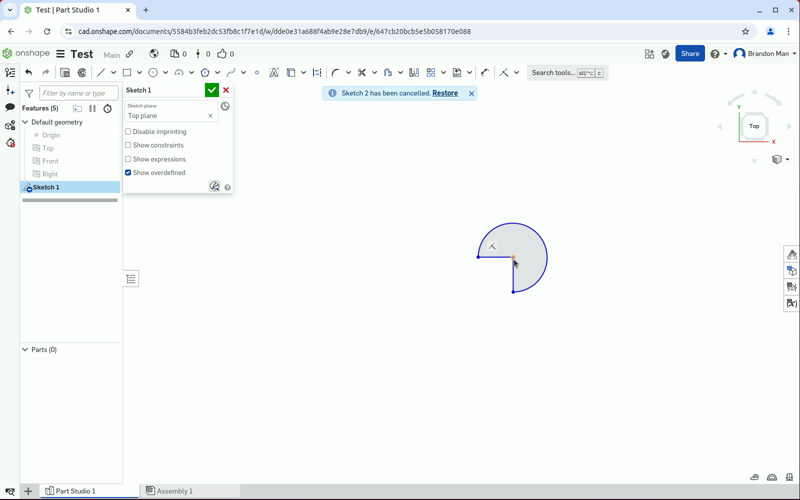
scroll(6)
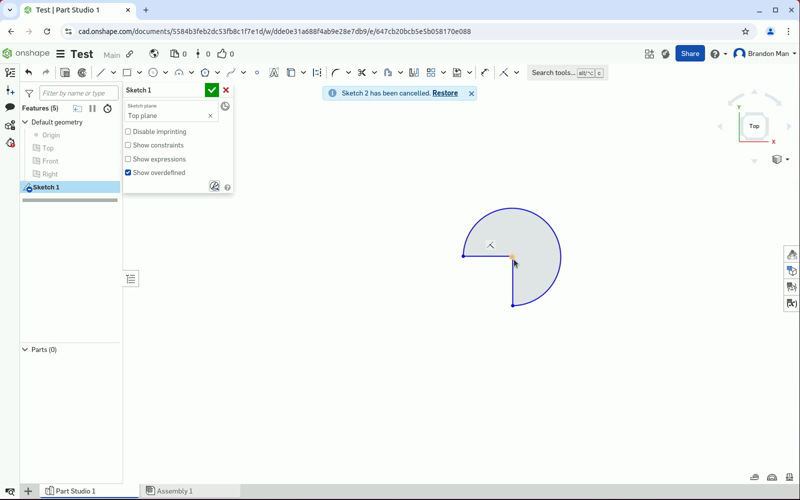
scroll(6)
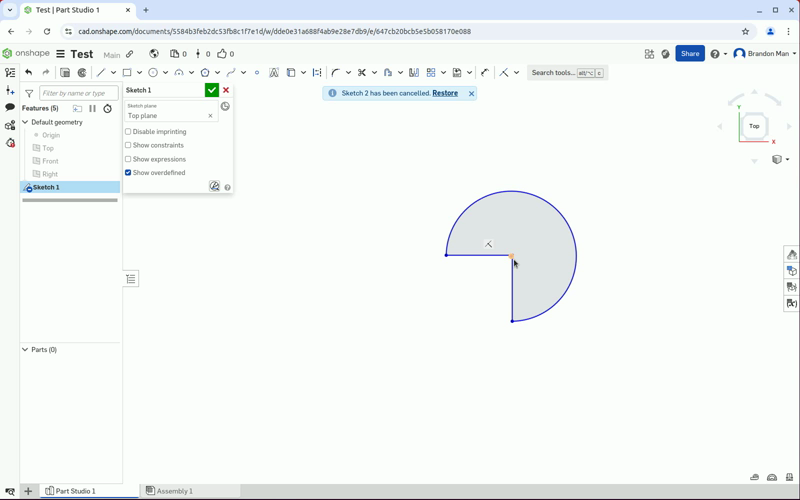
scroll(6)
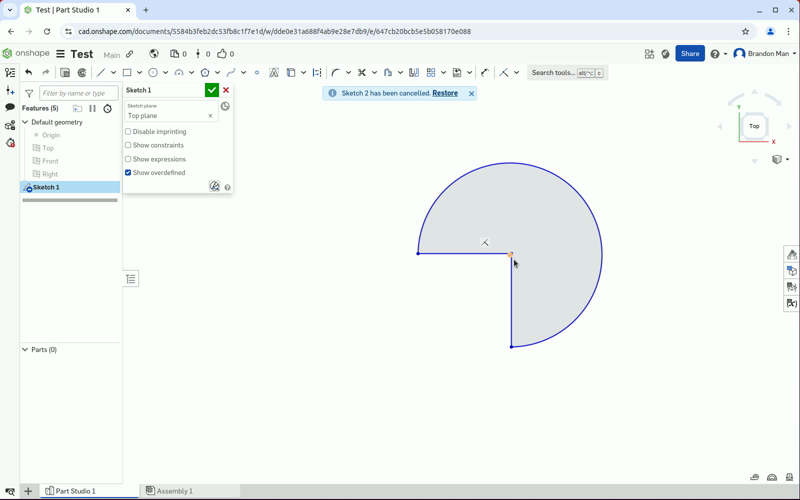
scroll(6)
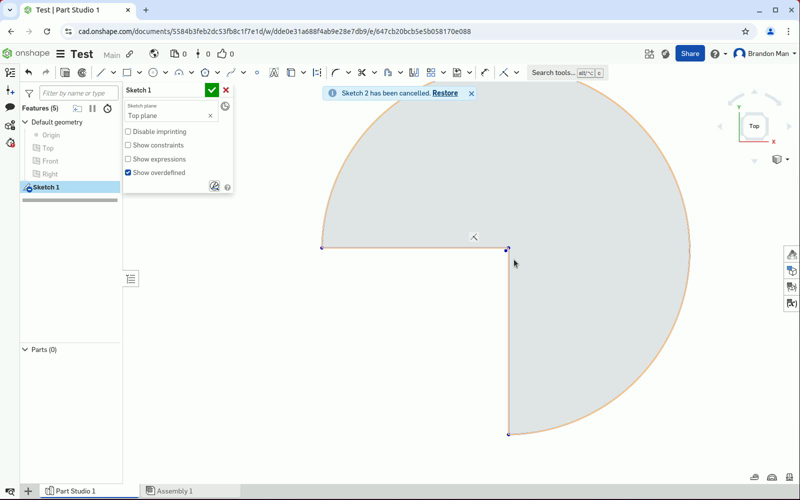
click(514, 259)
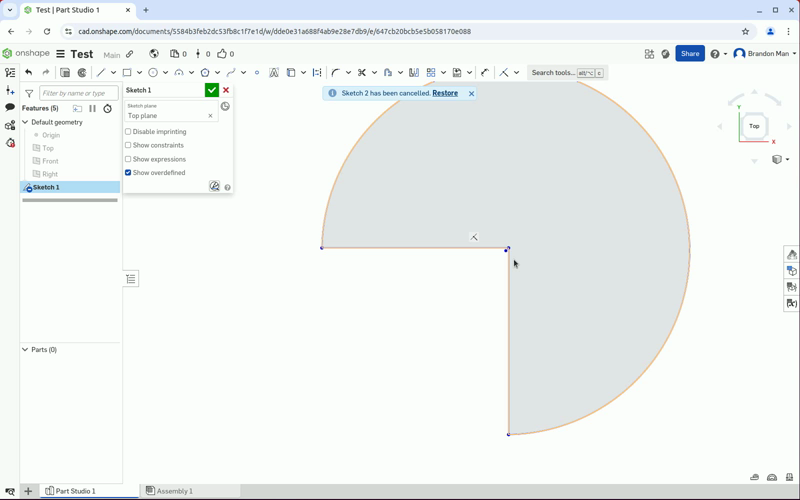
scroll(-6)
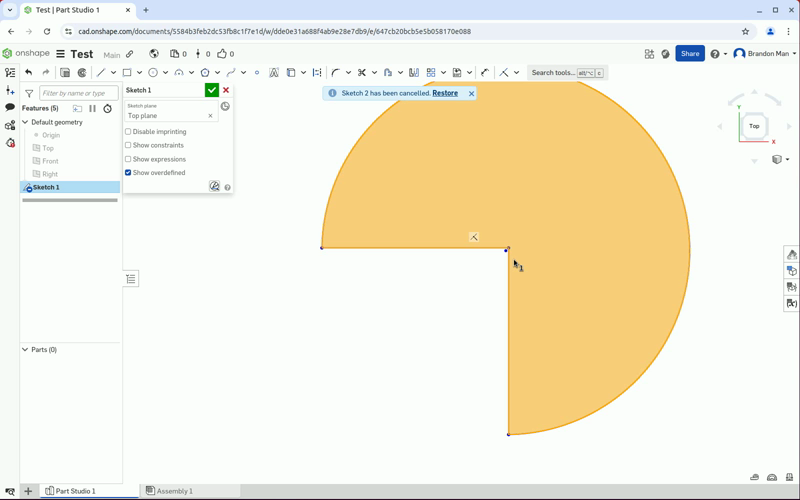
scroll(-6)
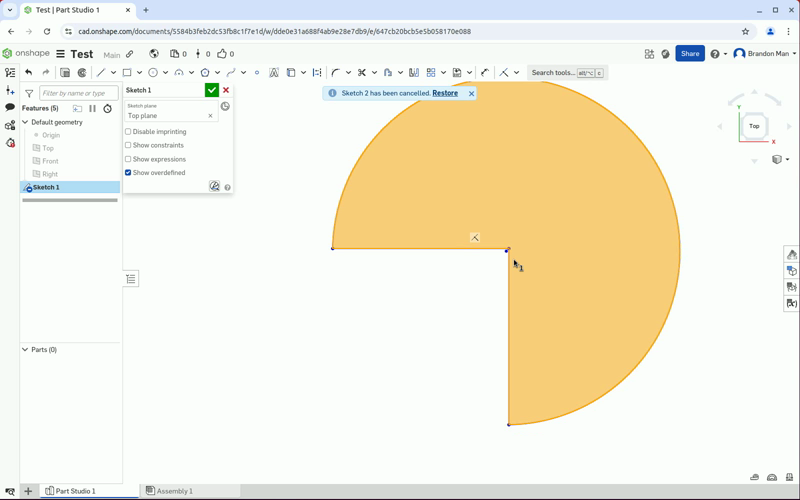
scroll(-6)
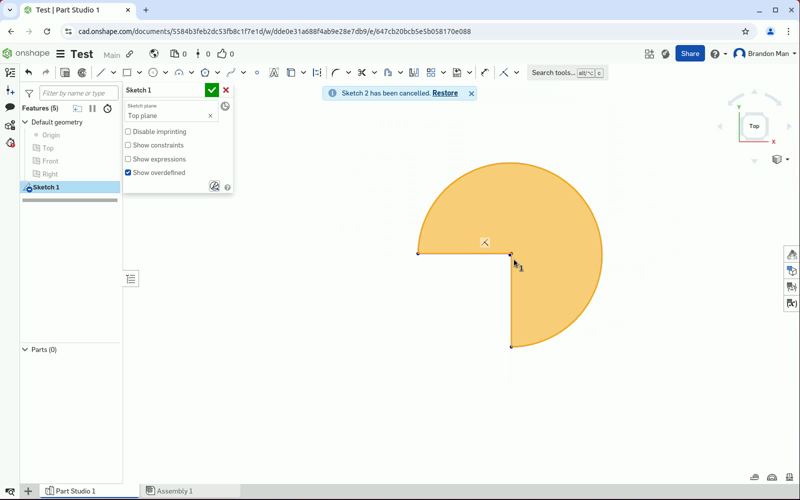
scroll(-6)
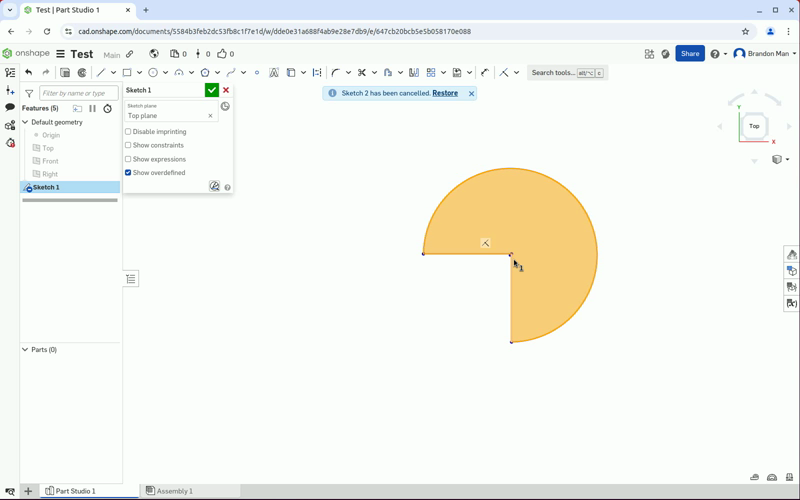
scroll(-6)
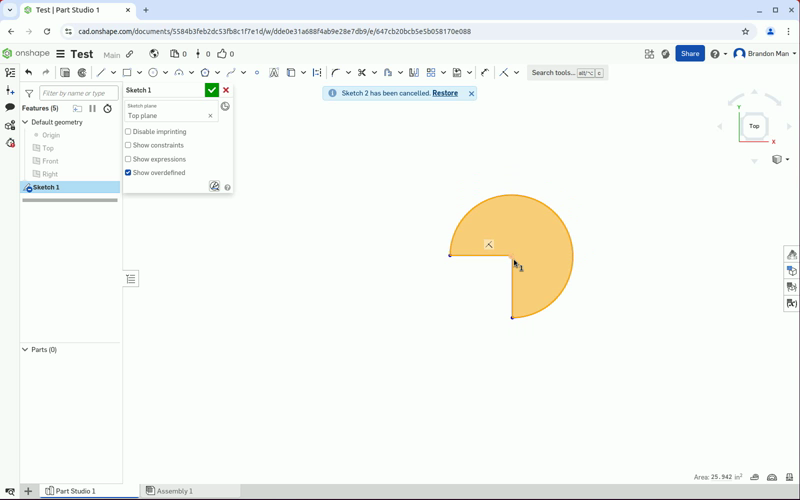
scroll(-6)
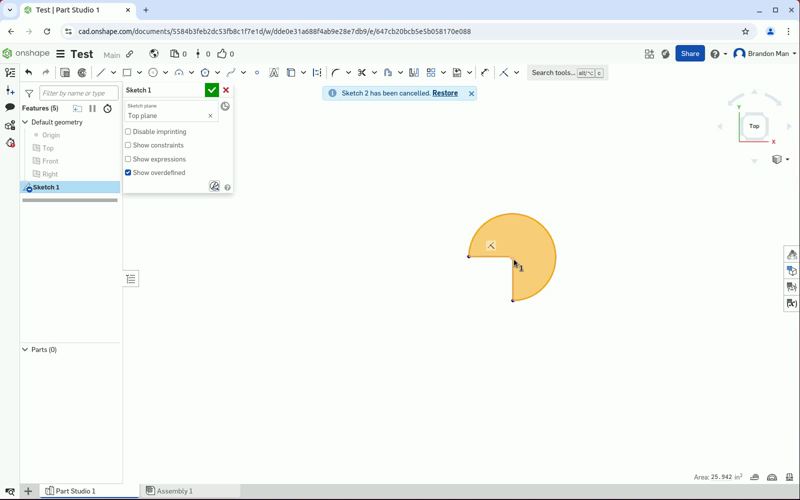
scroll(-6)
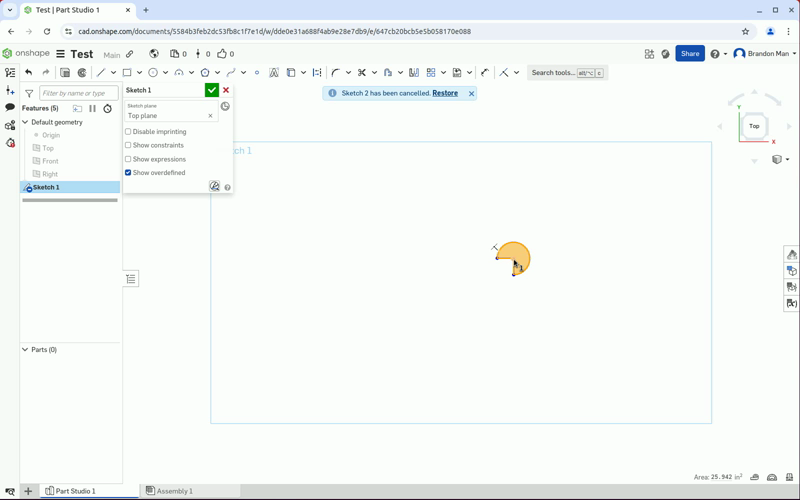
mouse_move(73, 352)
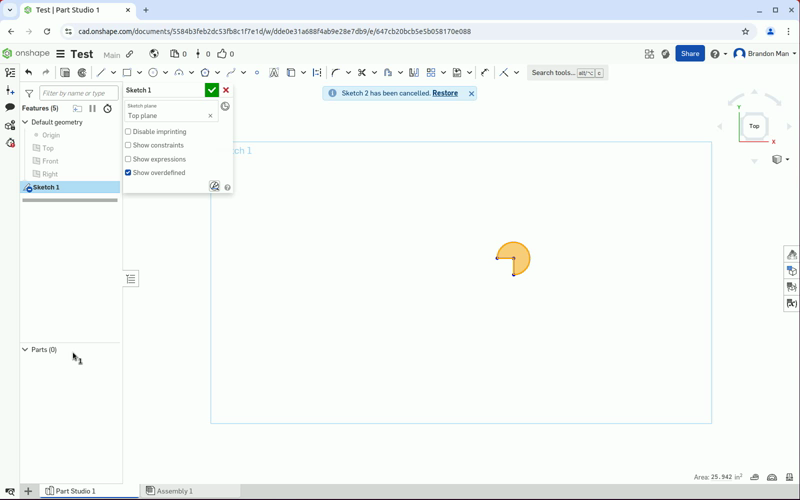
key(shift+y)
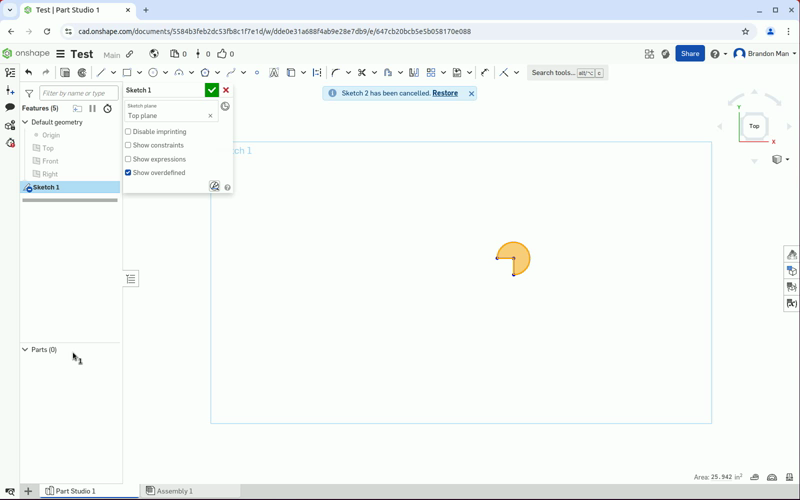
key(shift+e)
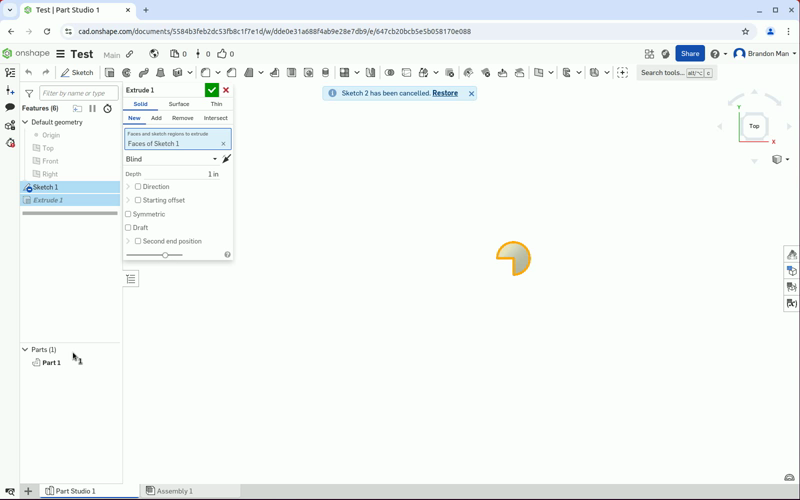
mouse_move(143, 106)
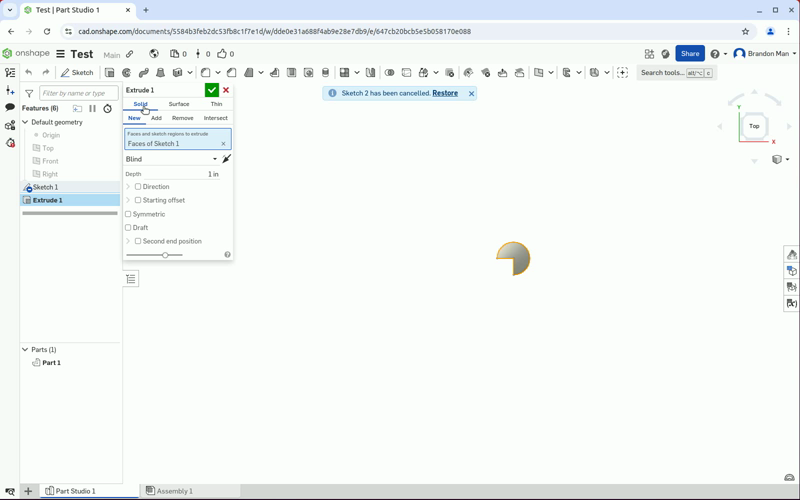
click(143, 106)
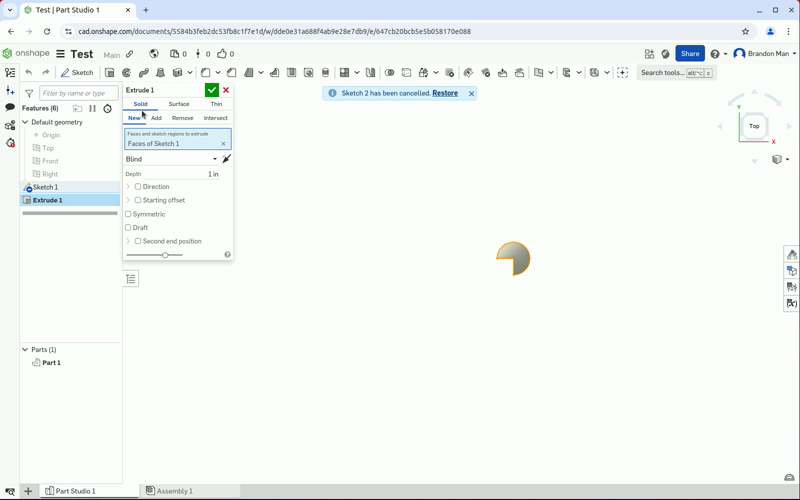
mouse_move(137, 120)
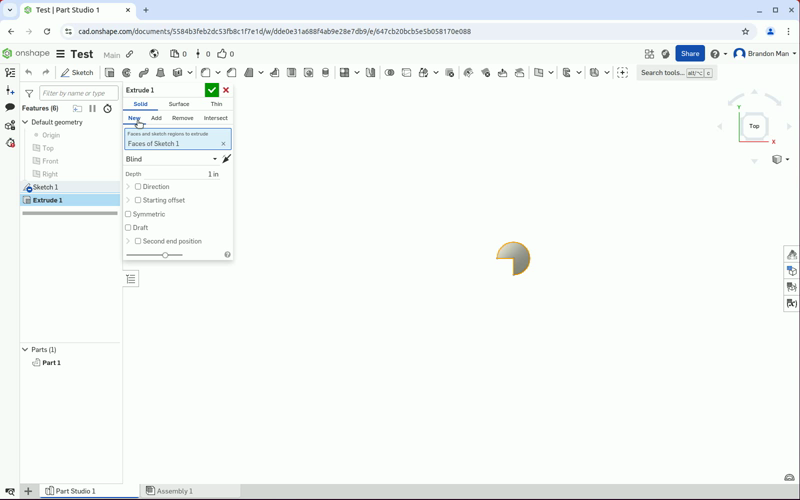
click(137, 120)
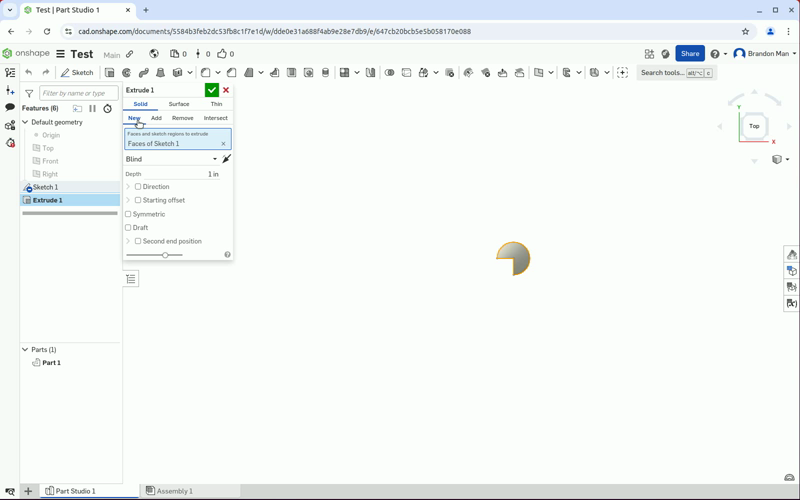
key(tab, 4)
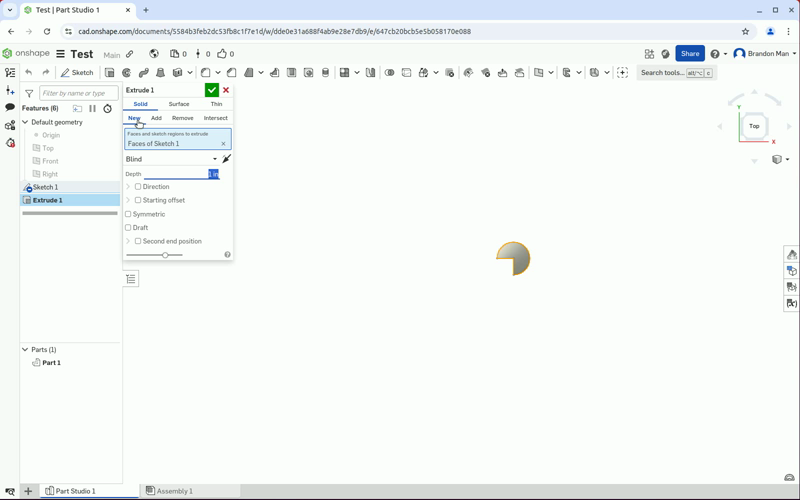
text(2.408)
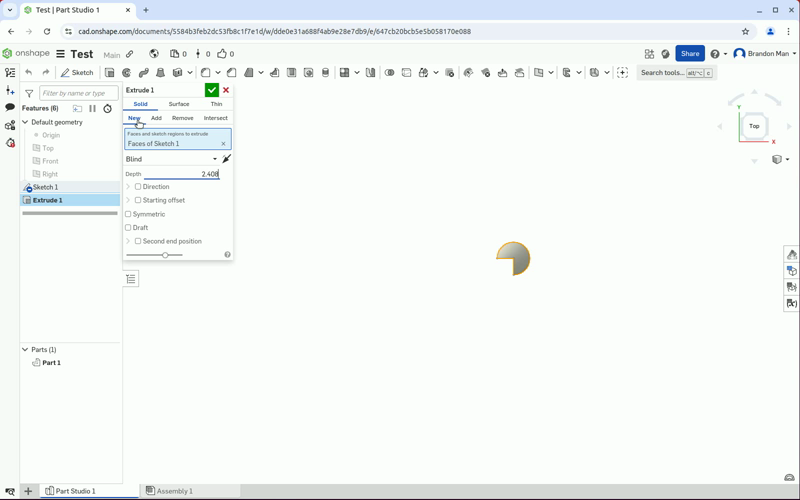
key(tab, 3)
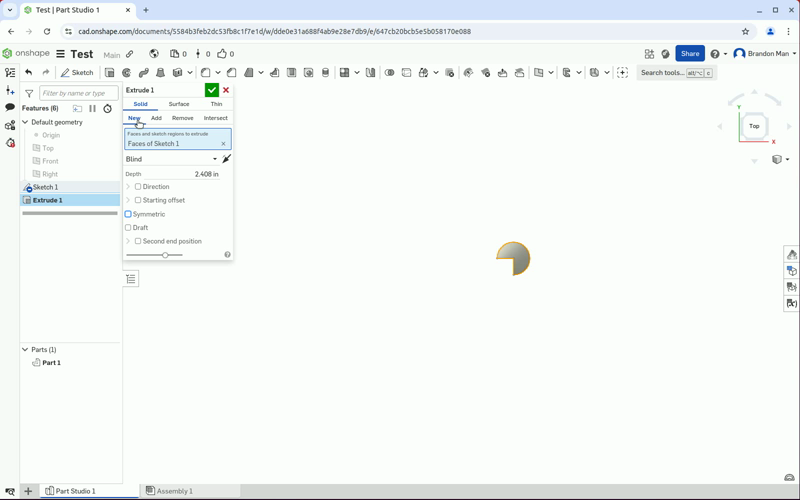
key(space)
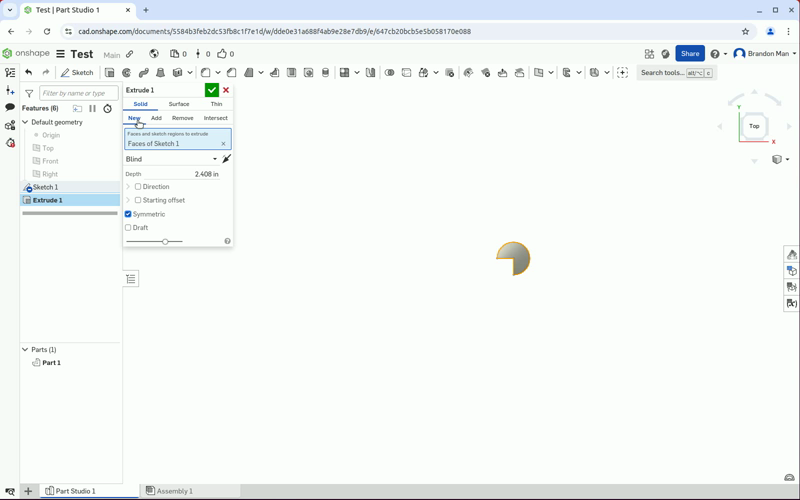
key(enter)
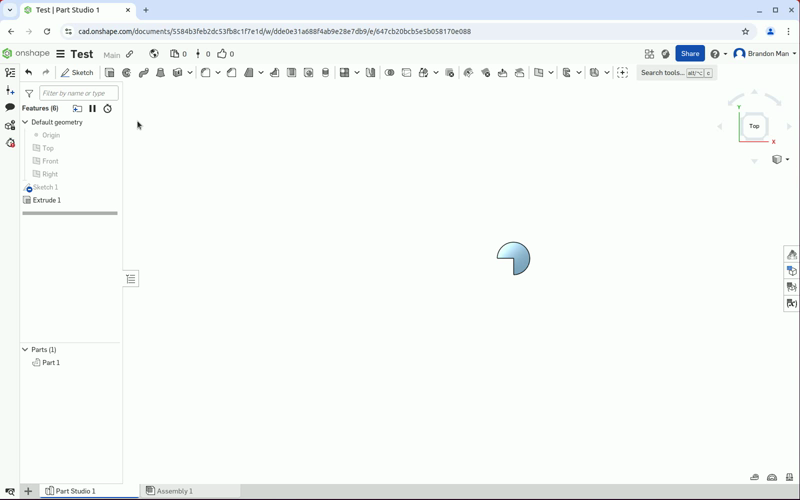
key(shift+h)
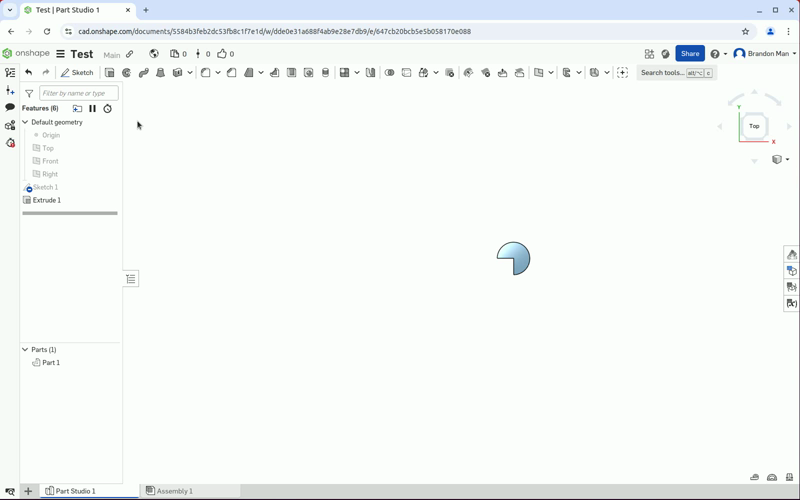
key(shift+h)
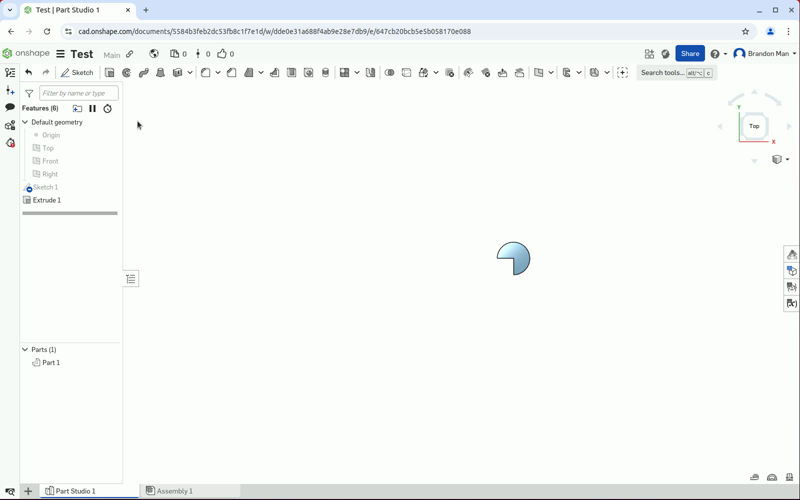
mouse_move(73, 189)
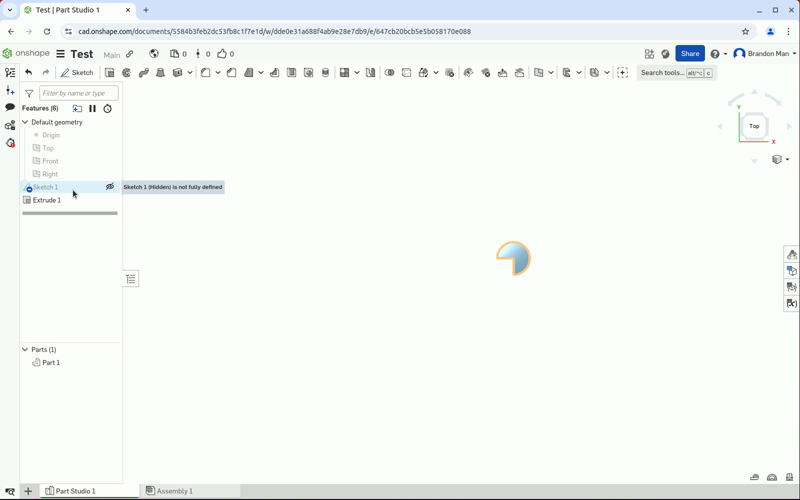
click(73, 189)
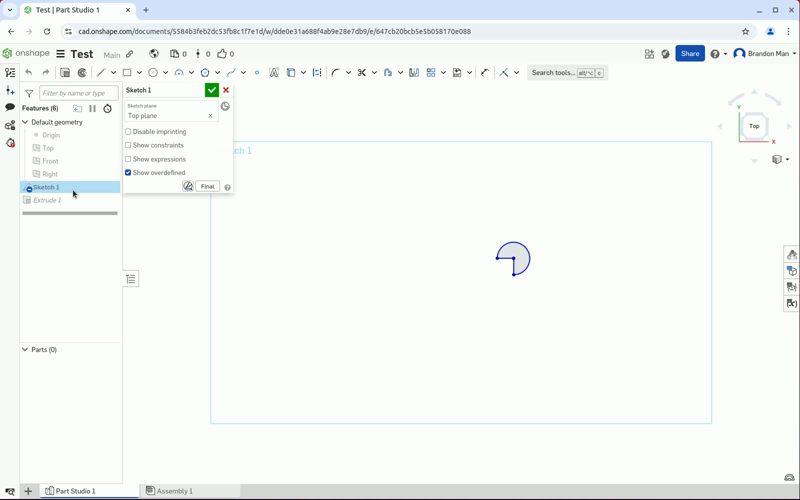
mouse_move(229, 92)
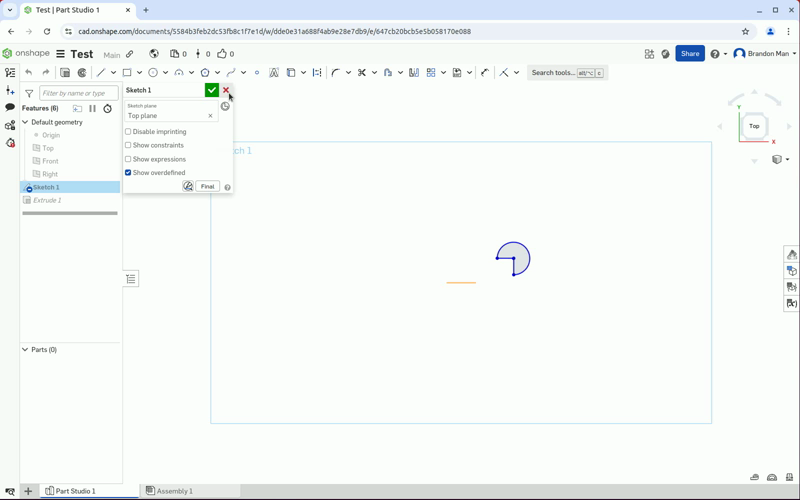
click(229, 92)
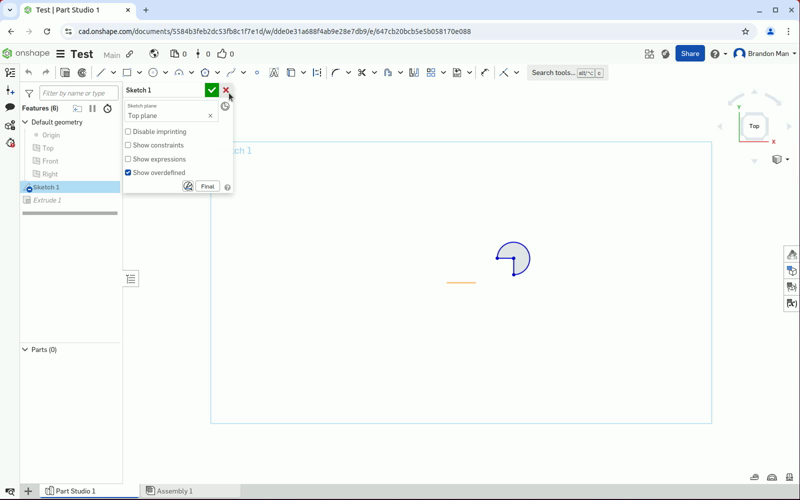
key(shift+s)
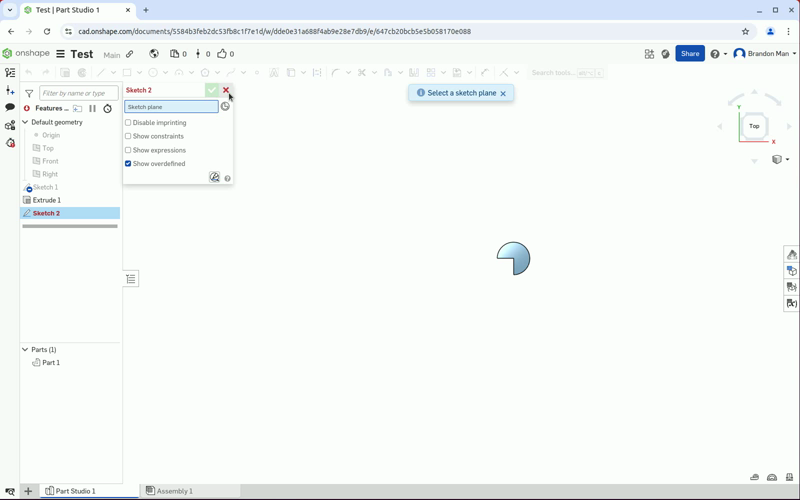
mouse_move(73, 150)
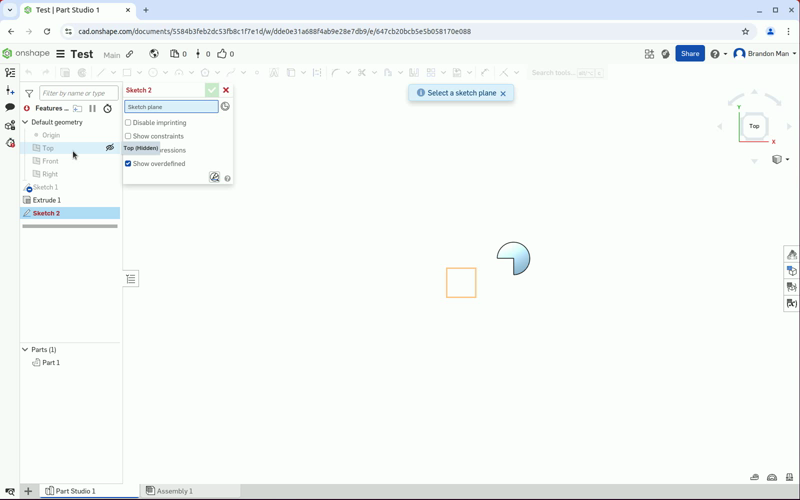
click(73, 150)
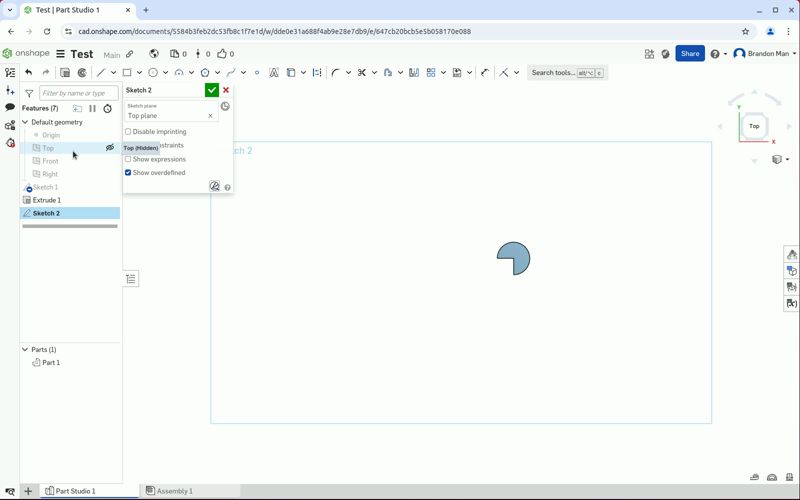
mouse_move(73, 352)
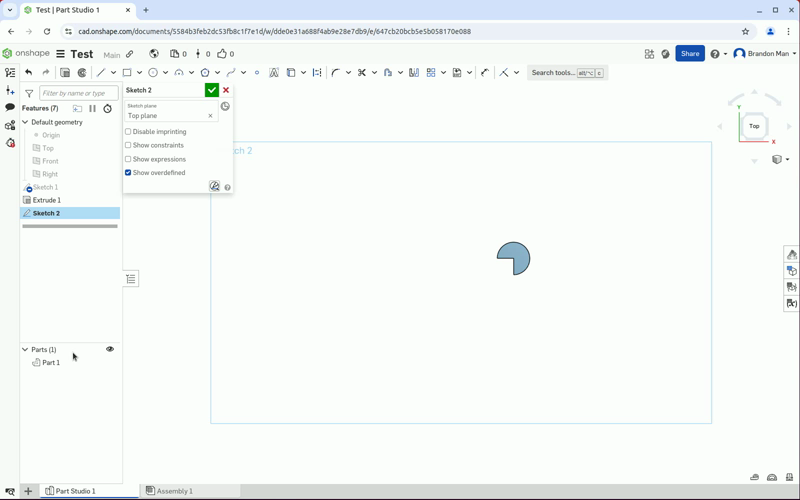
key(y)
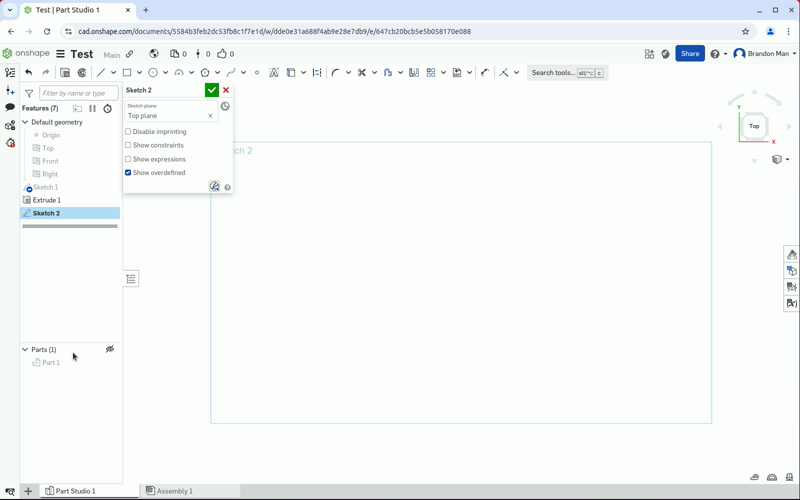
key(a)
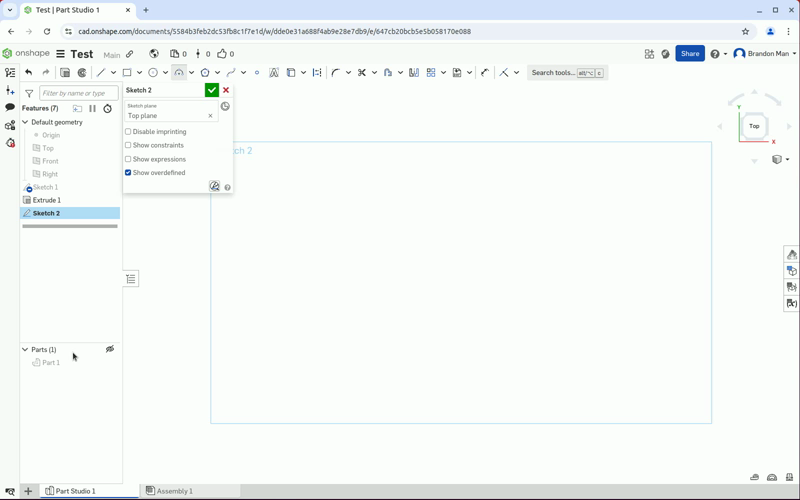
key_down(shift)
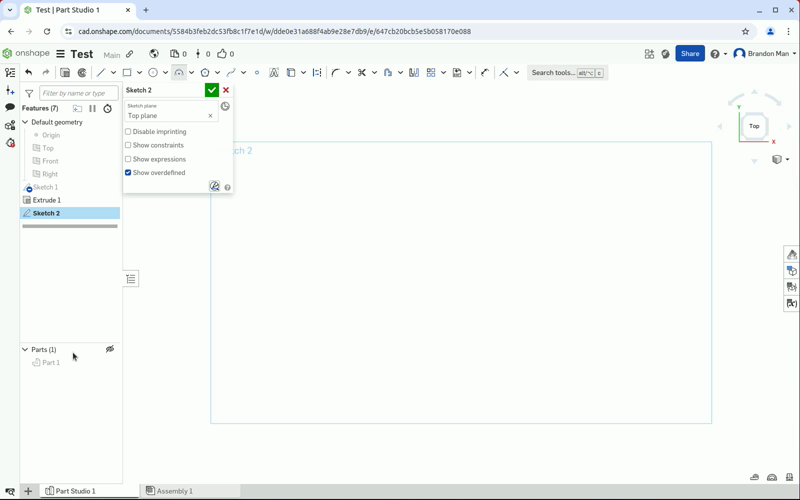
mouse_move(497, 258)
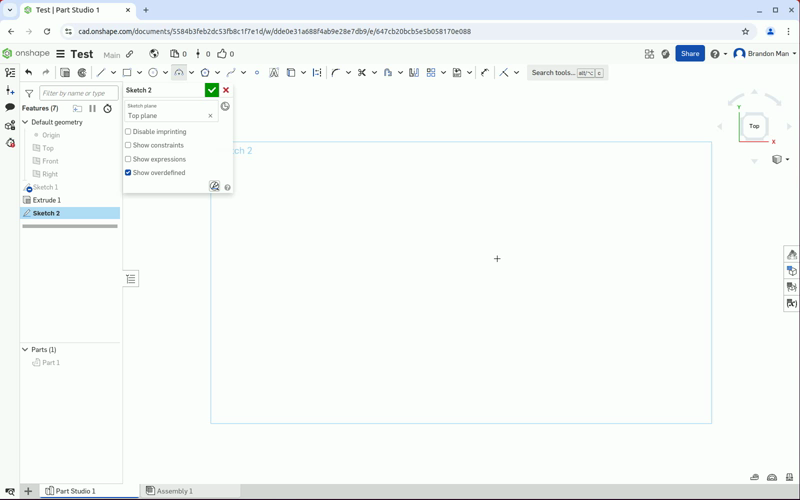
click(497, 258)
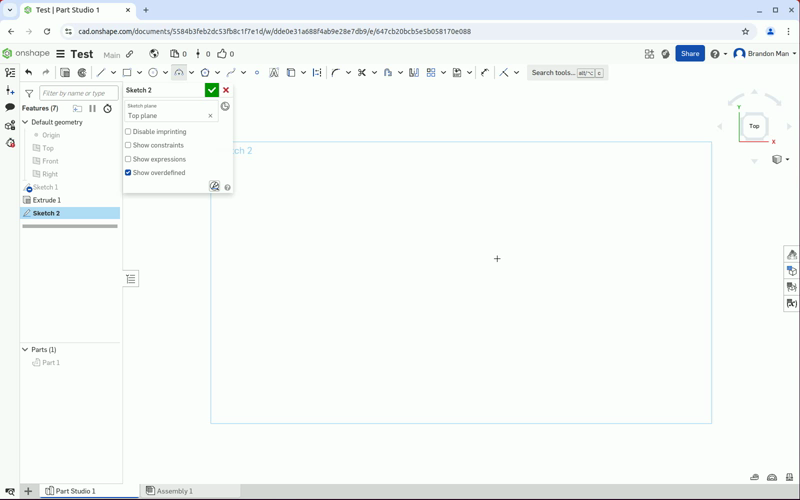
key_up(shift)
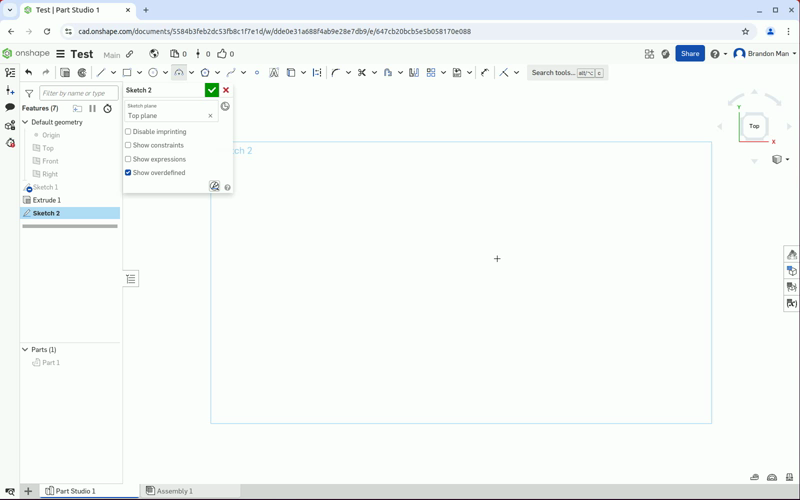
key_down(shift)
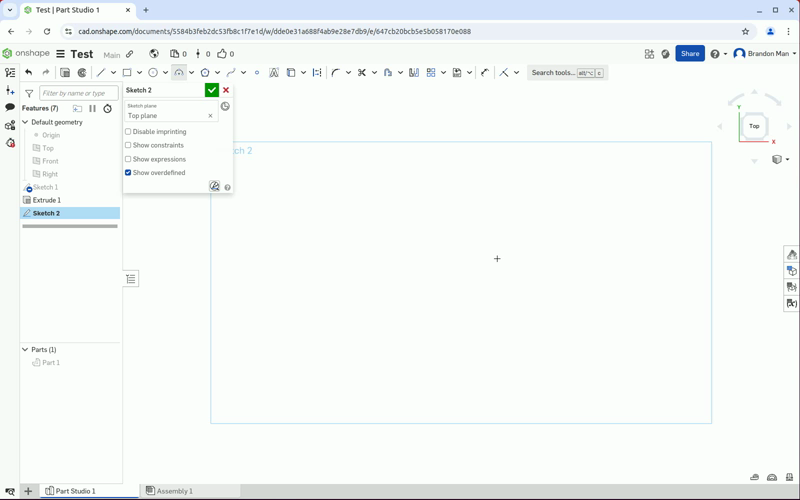
mouse_move(513, 274)
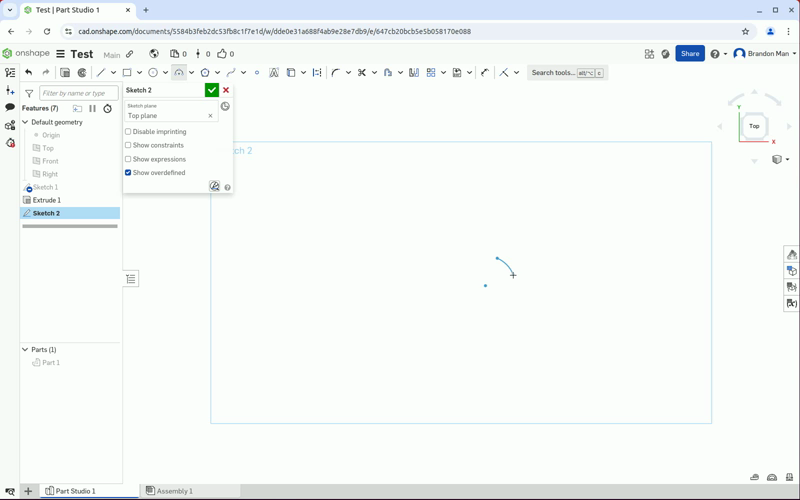
click(513, 274)
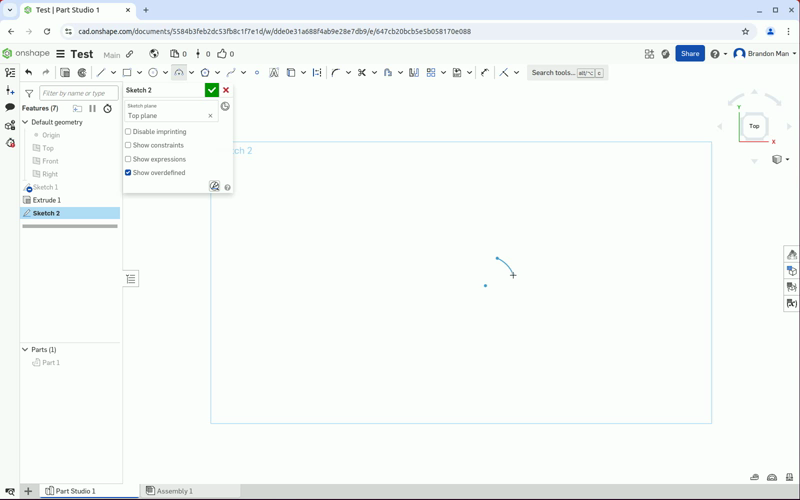
mouse_move(501, 269)
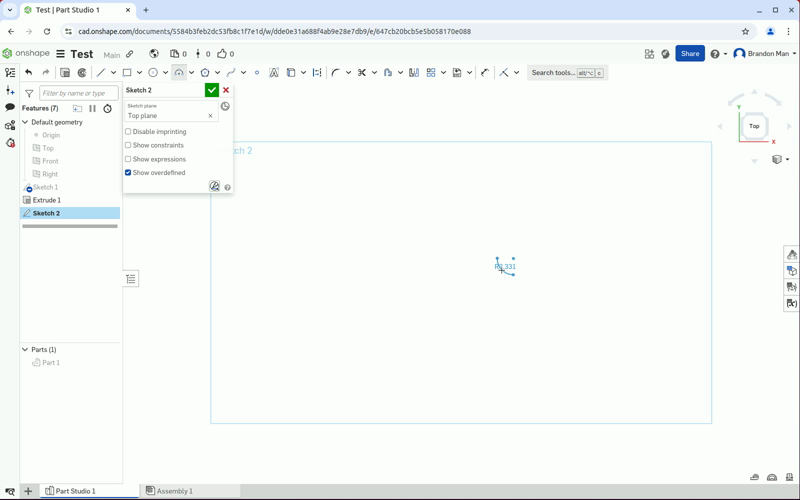
click(501, 269)
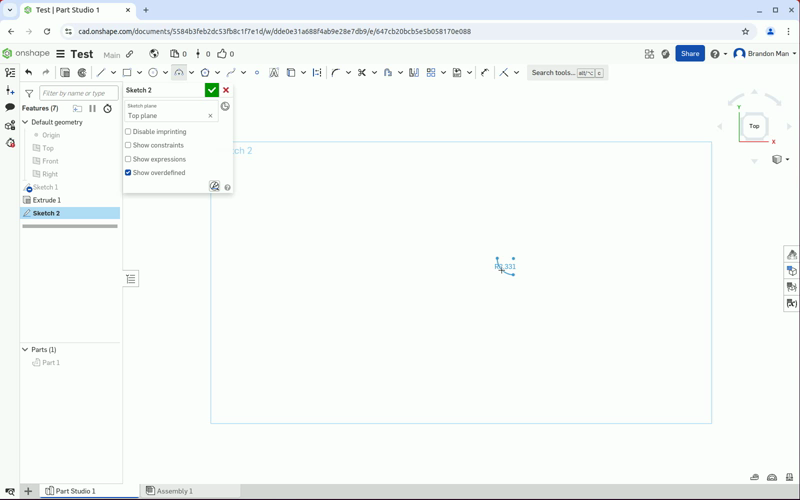
key_up(shift)
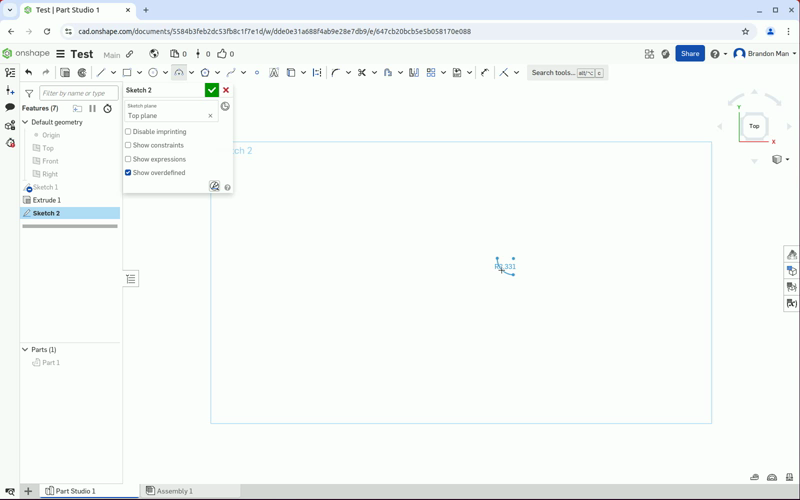
key(esc)
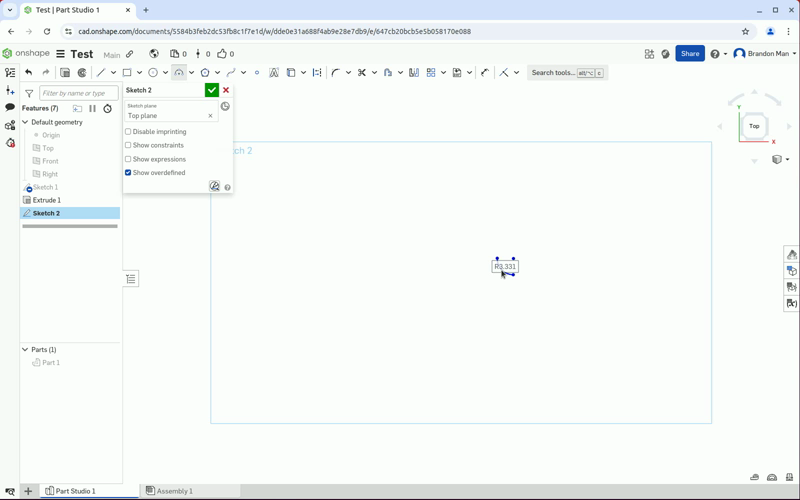
key(l)
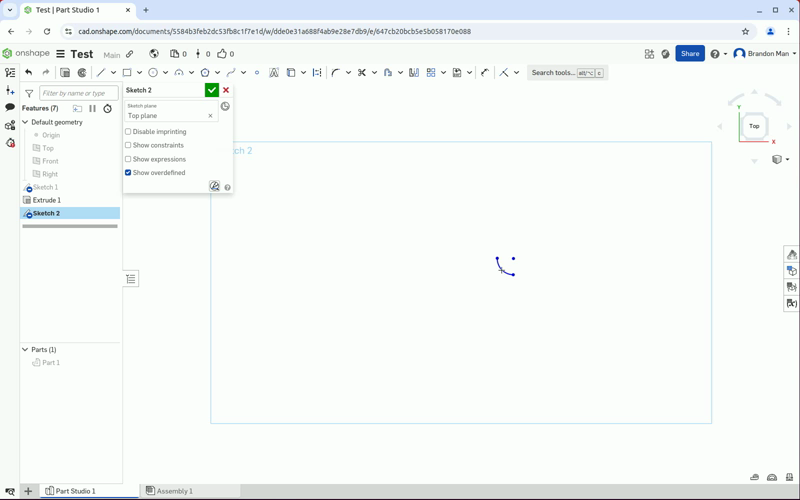
mouse_move(513, 274)
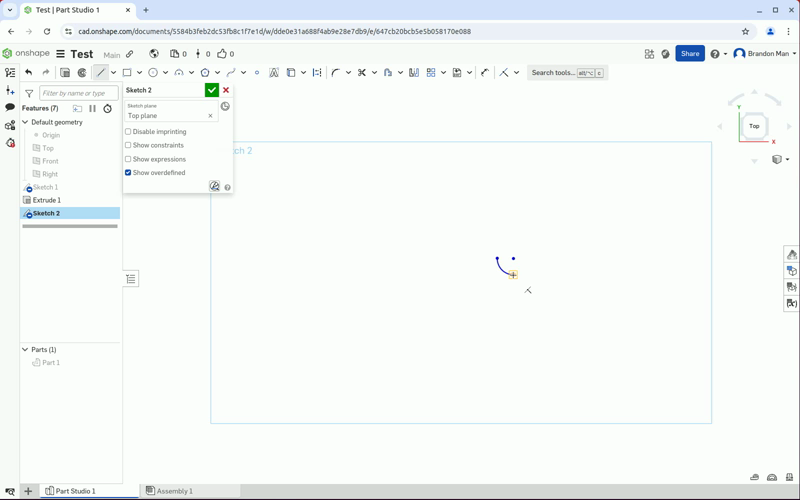
click(513, 274)
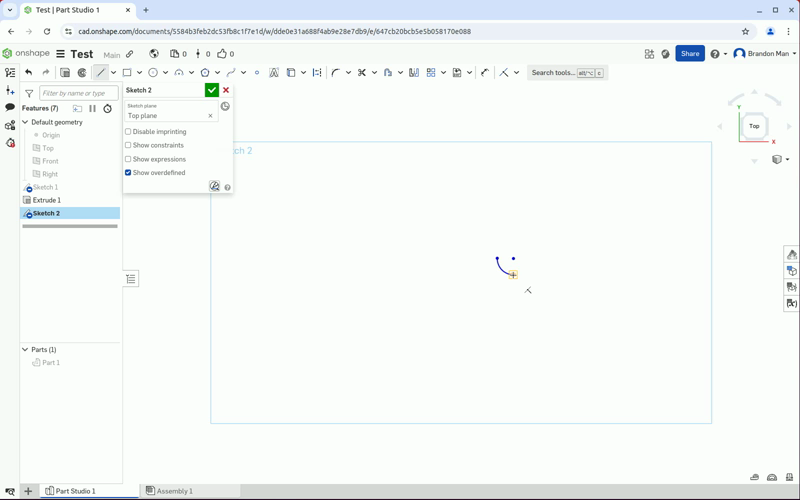
key_down(shift)
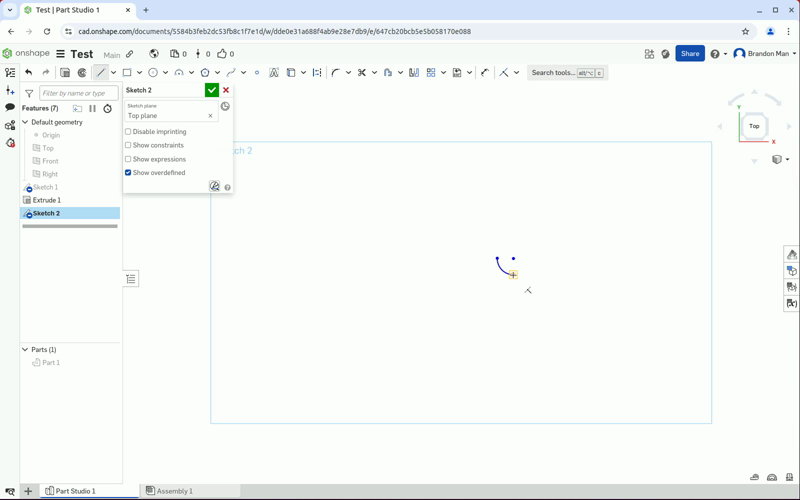
mouse_move(543, 274)
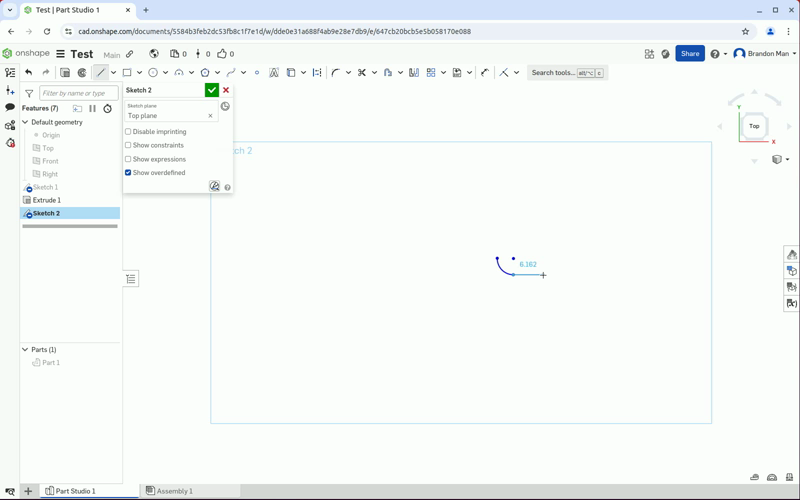
mouse_move(513, 258)
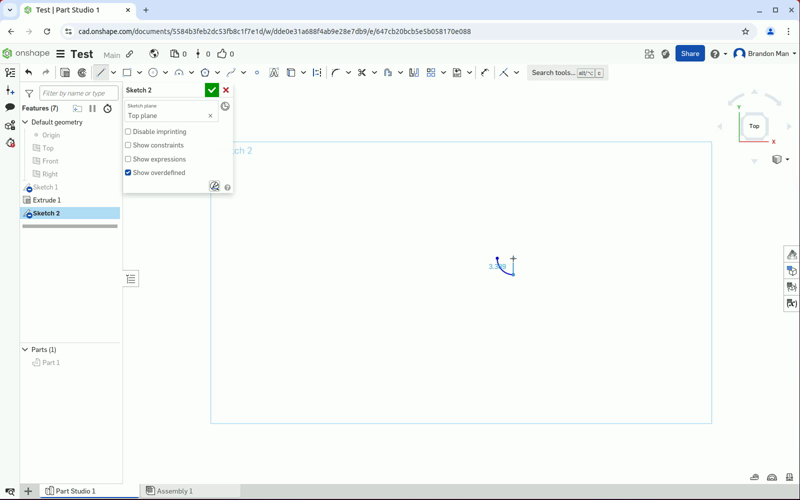
click(513, 258)
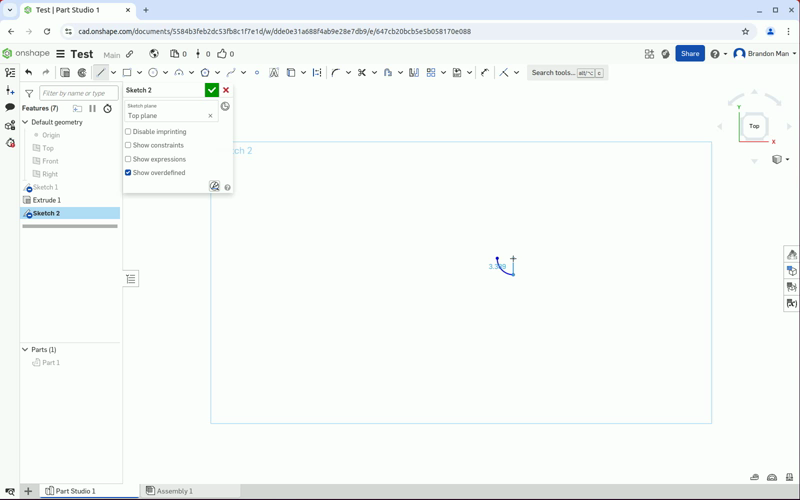
key_up(shift)
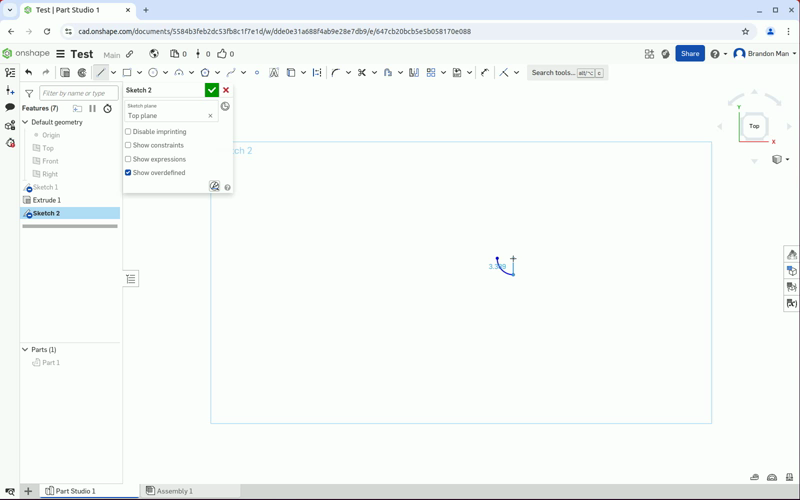
mouse_move(543, 258)
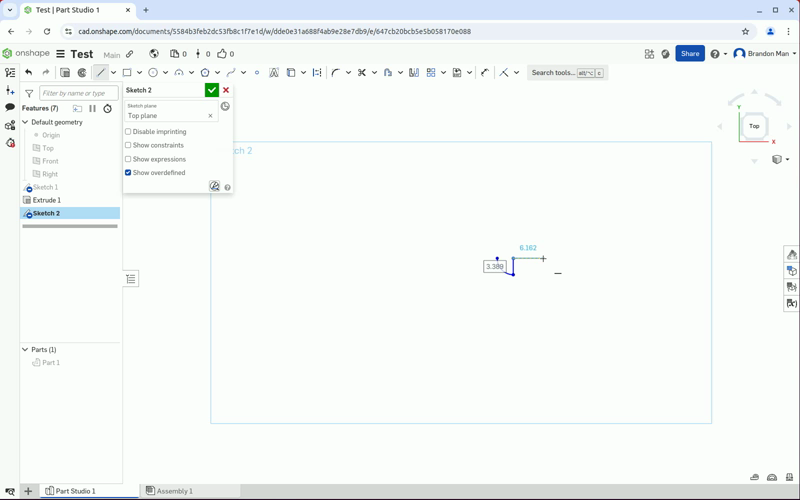
key_down(shift)
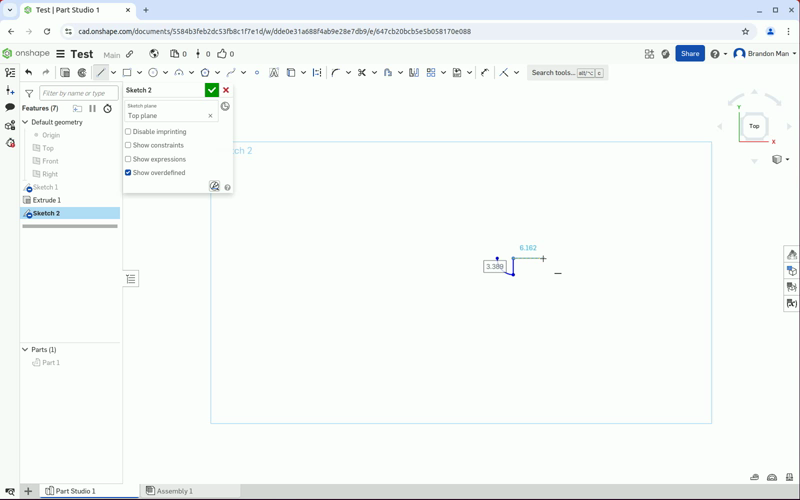
mouse_move(497, 258)
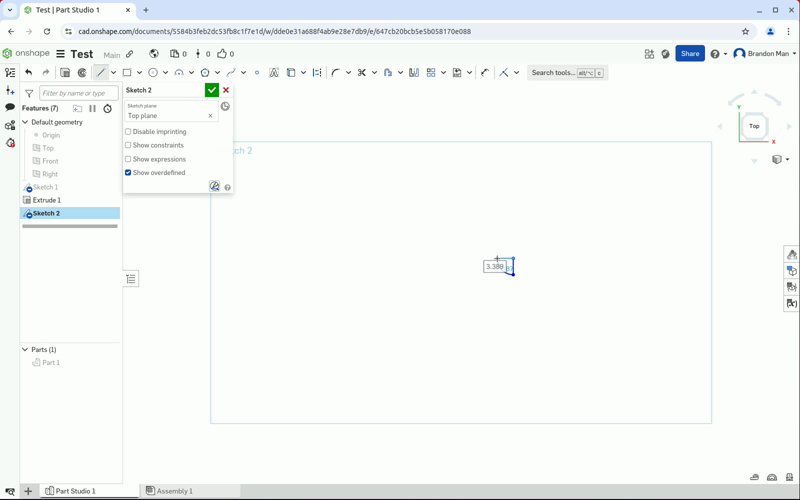
key_up(shift)
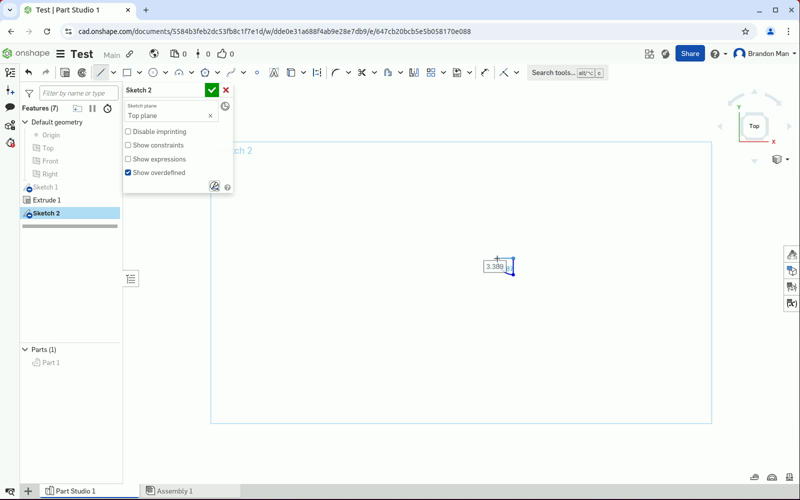
click(497, 258)
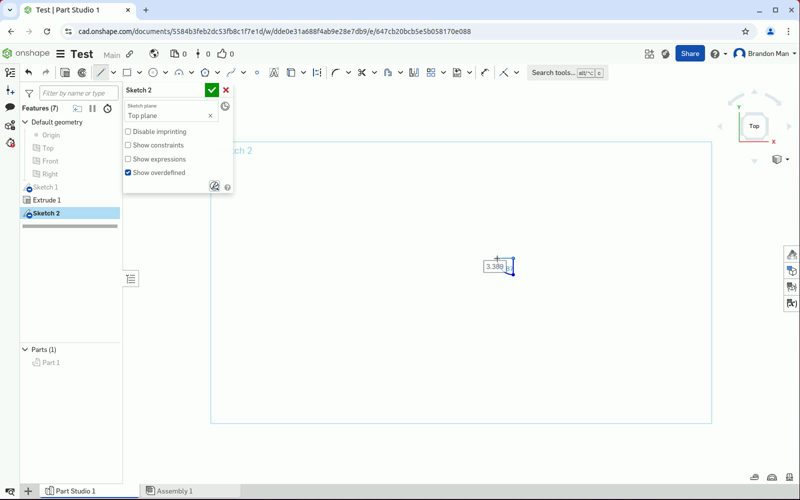
key(esc)
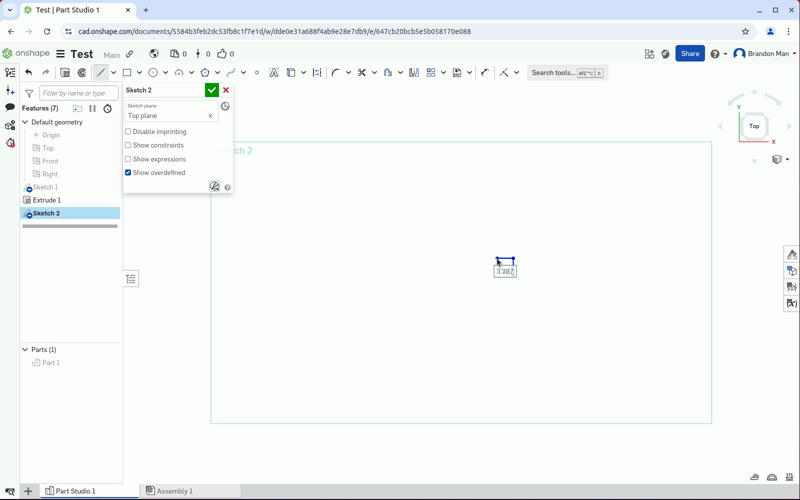
mouse_move(501, 266)
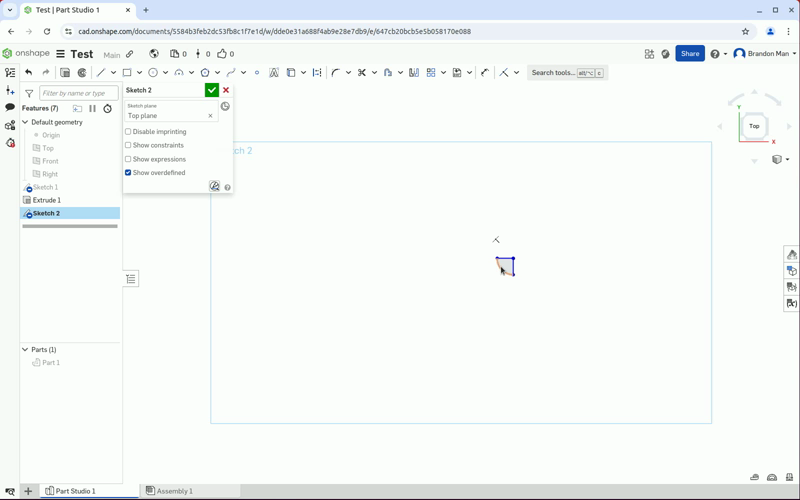
scroll(6)
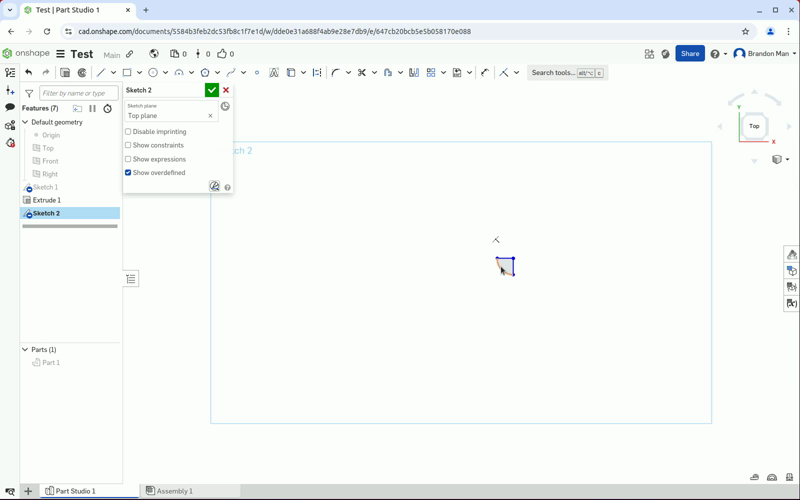
scroll(6)
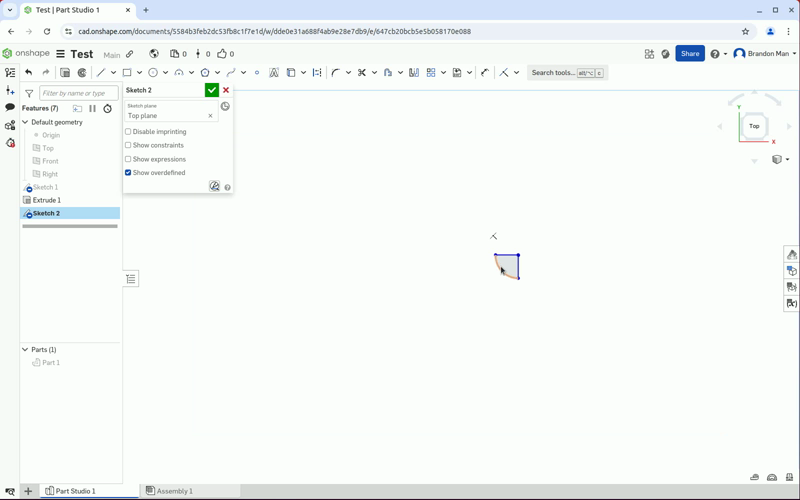
scroll(6)
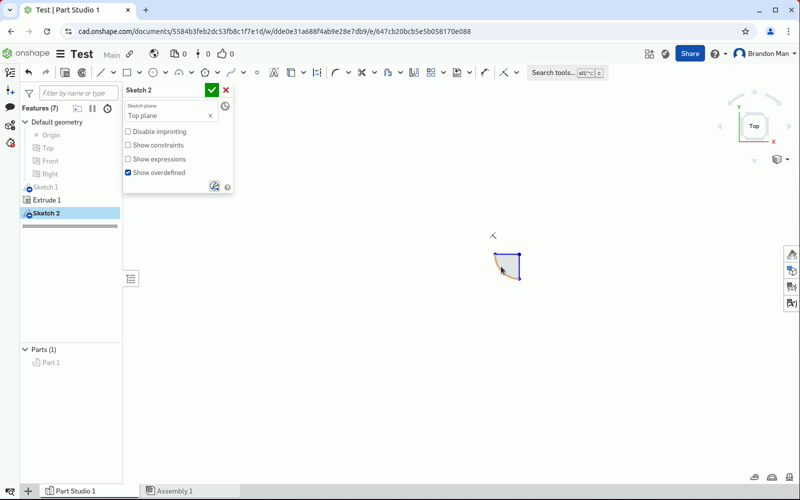
scroll(6)
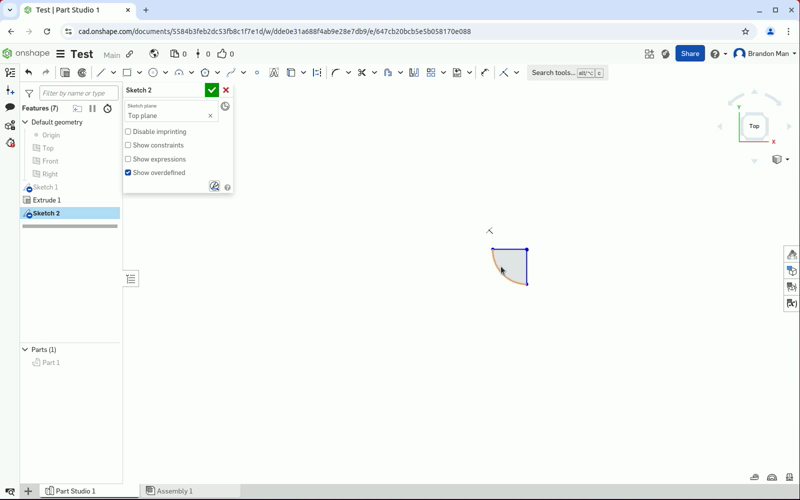
scroll(6)
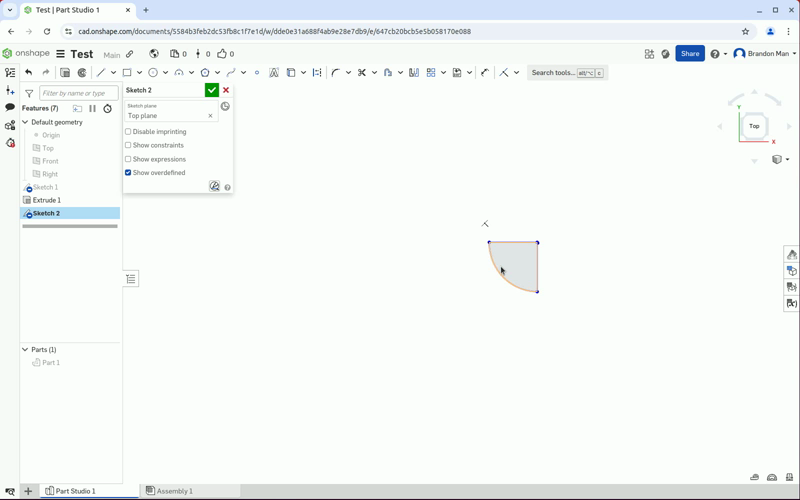
scroll(6)
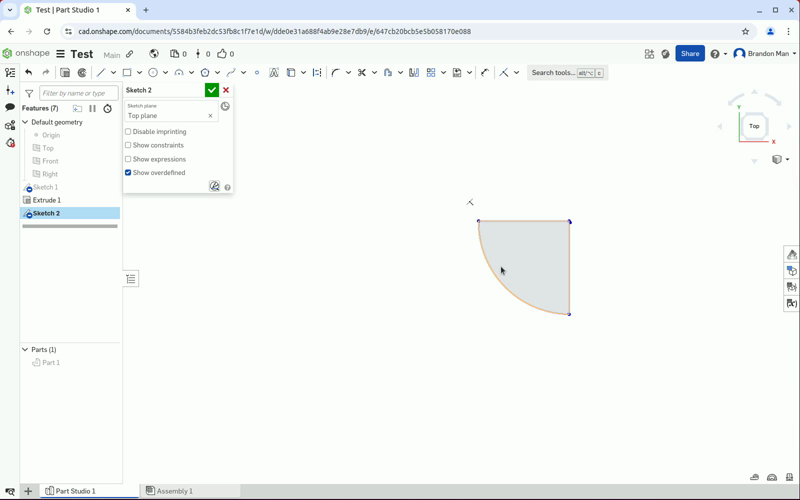
scroll(6)
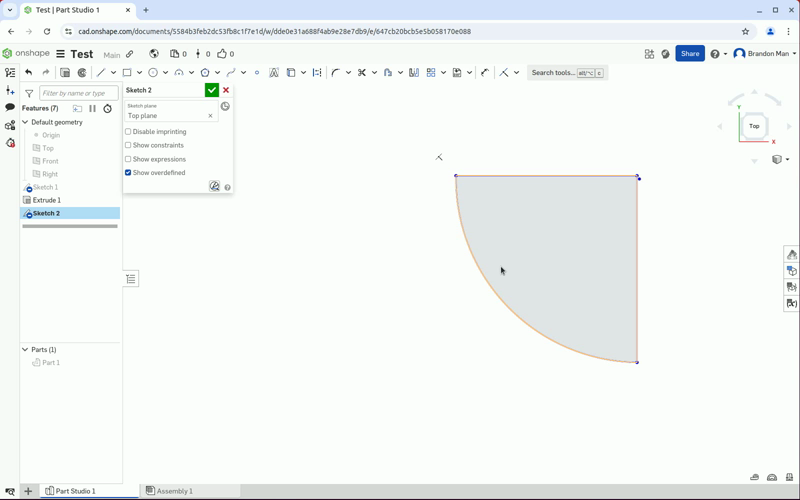
click(501, 266)
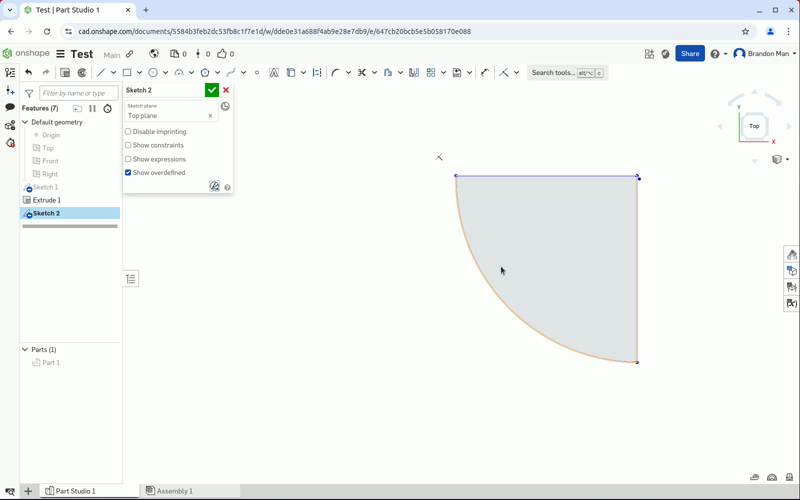
scroll(-6)
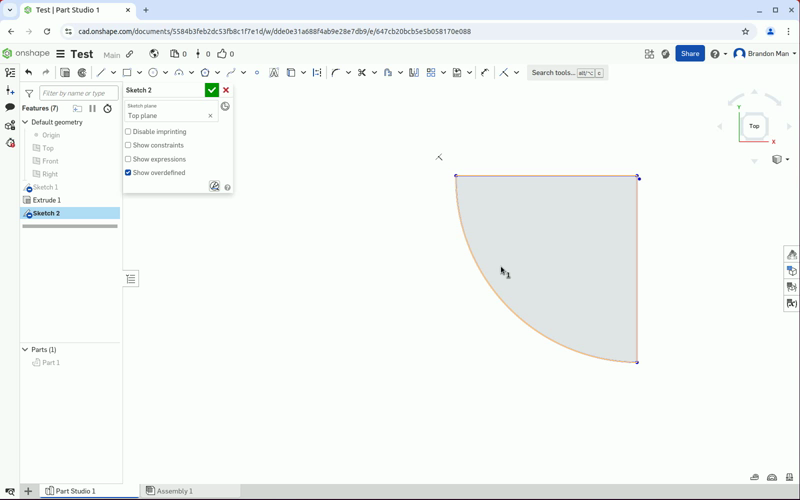
scroll(-6)
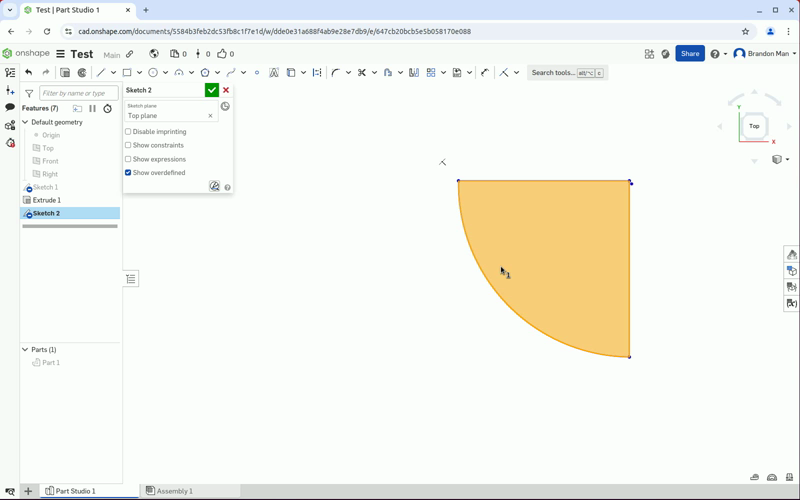
scroll(-6)
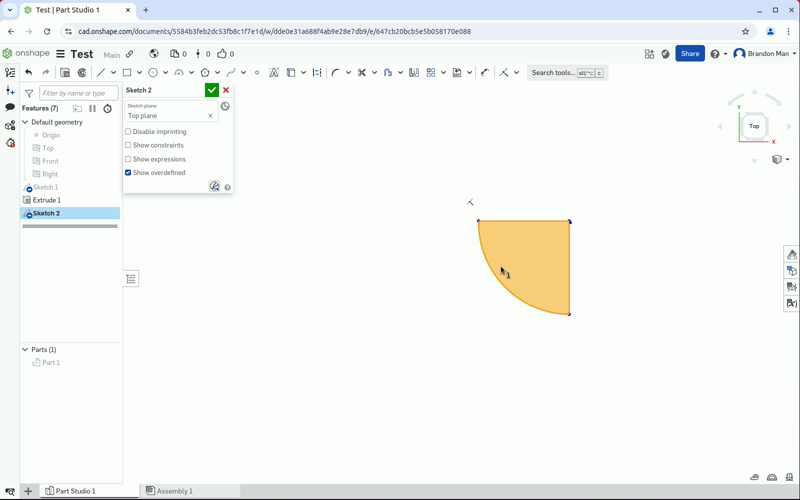
scroll(-6)
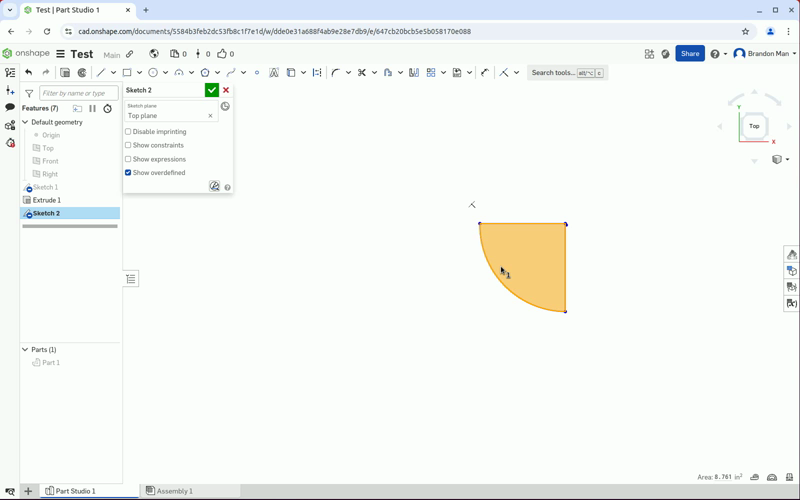
scroll(-6)
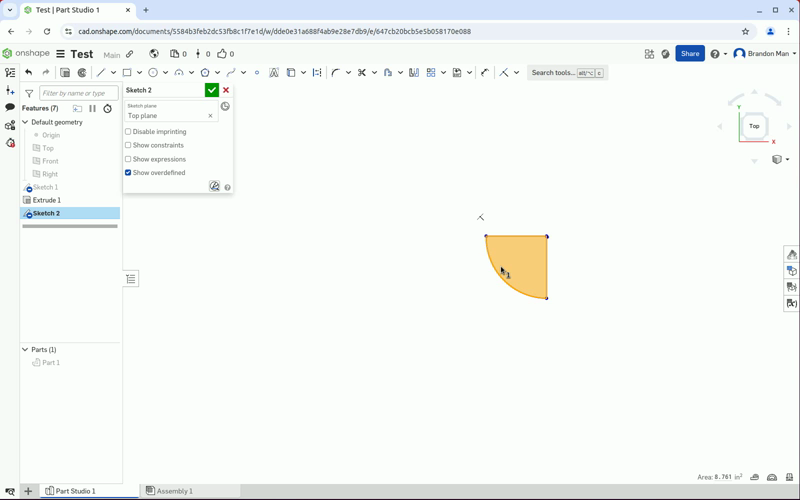
scroll(-6)
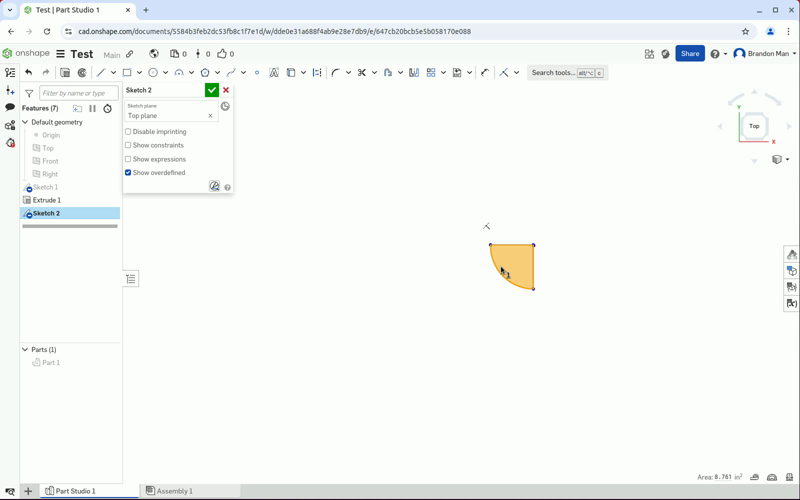
scroll(-6)
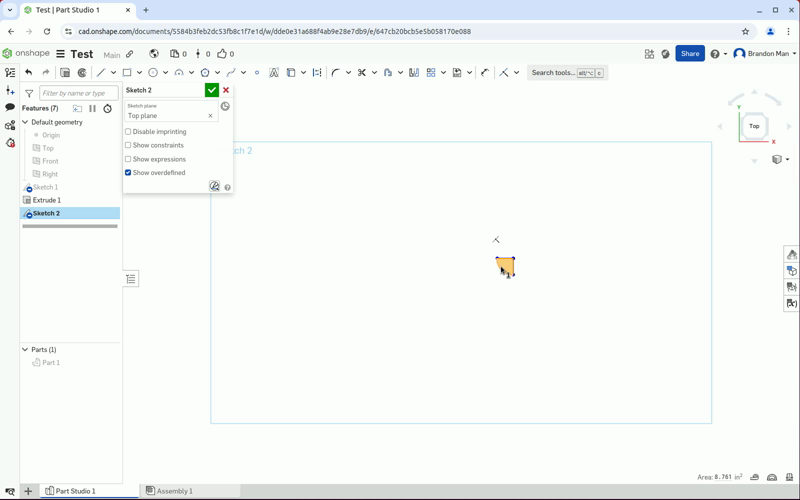
mouse_move(73, 352)
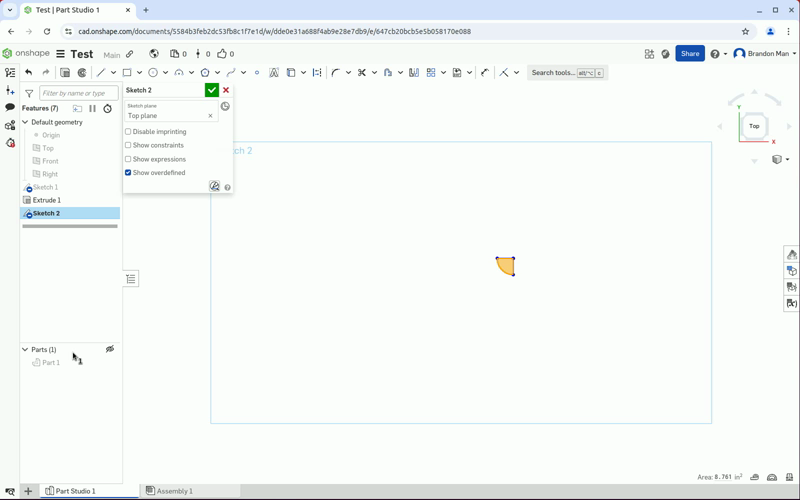
key(shift+y)
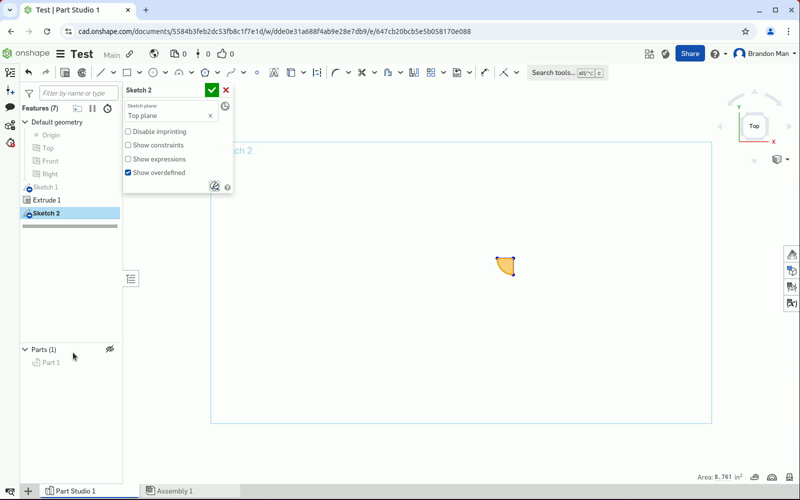
key(shift+e)
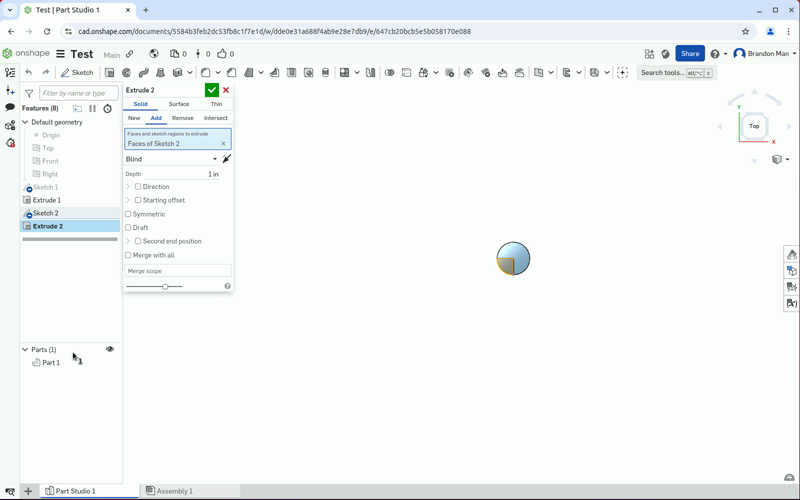
mouse_move(143, 106)
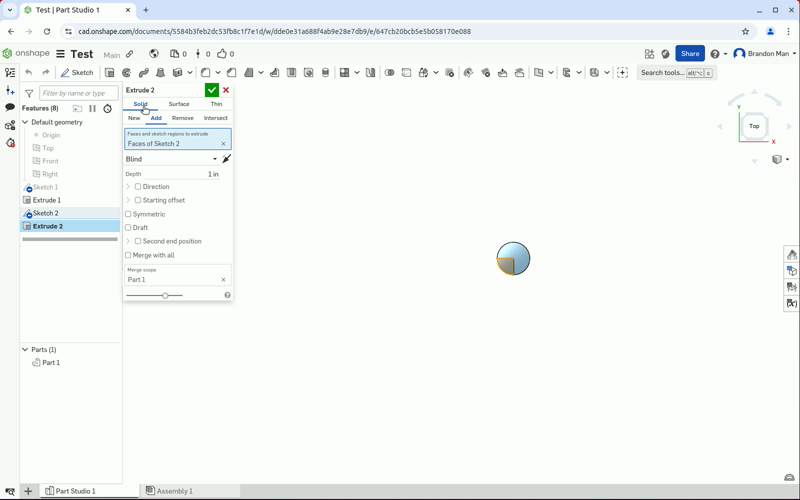
click(143, 106)
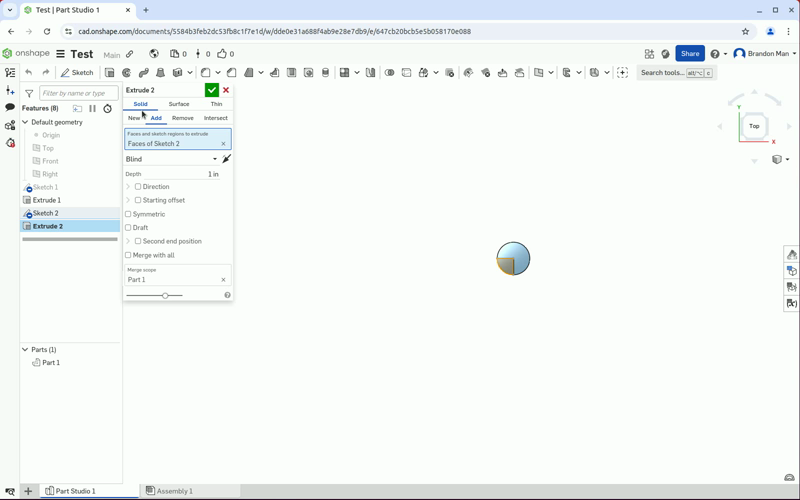
mouse_move(137, 120)
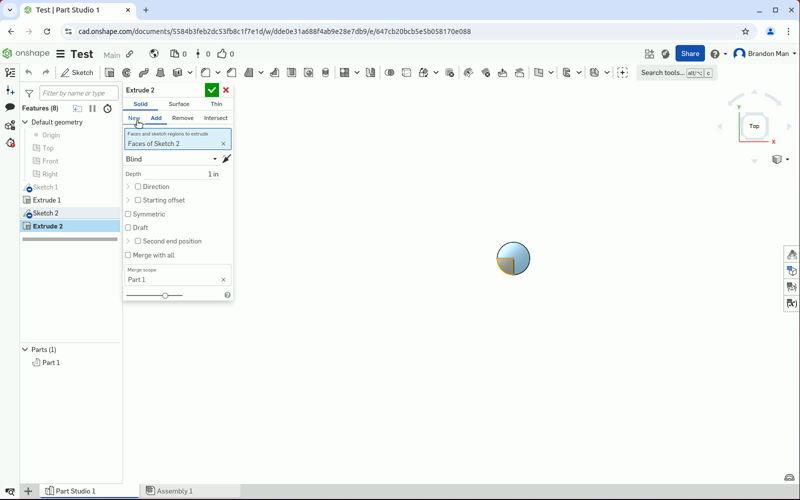
click(137, 120)
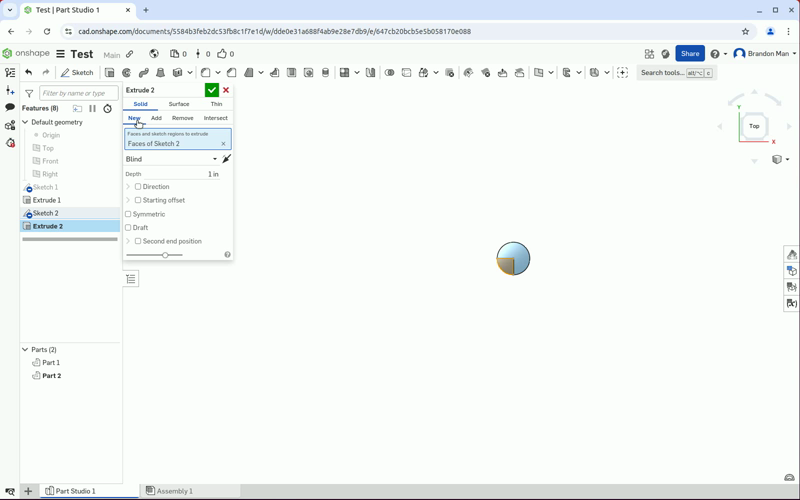
key(tab, 4)
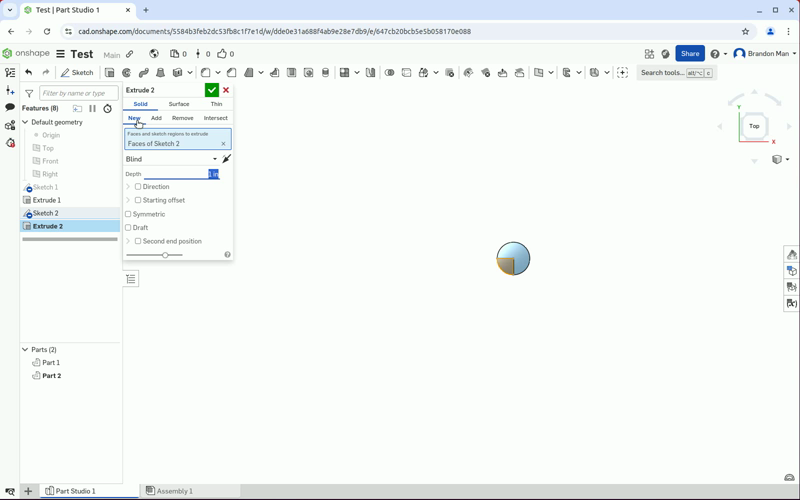
text(2.408)
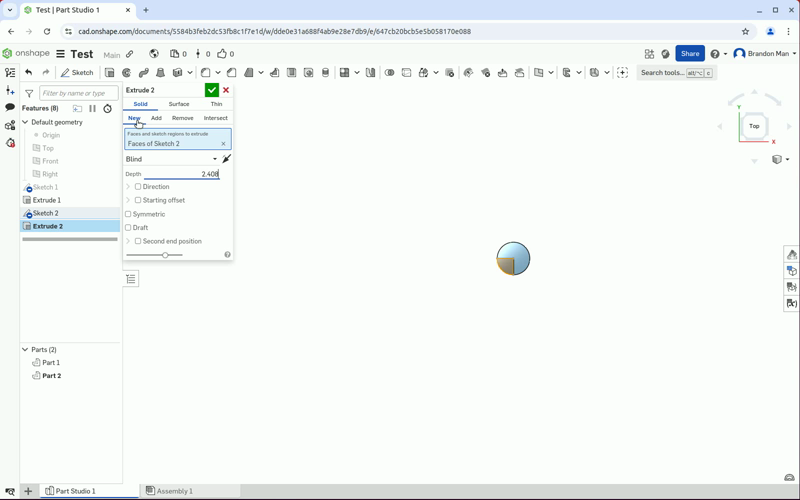
key(tab, 3)
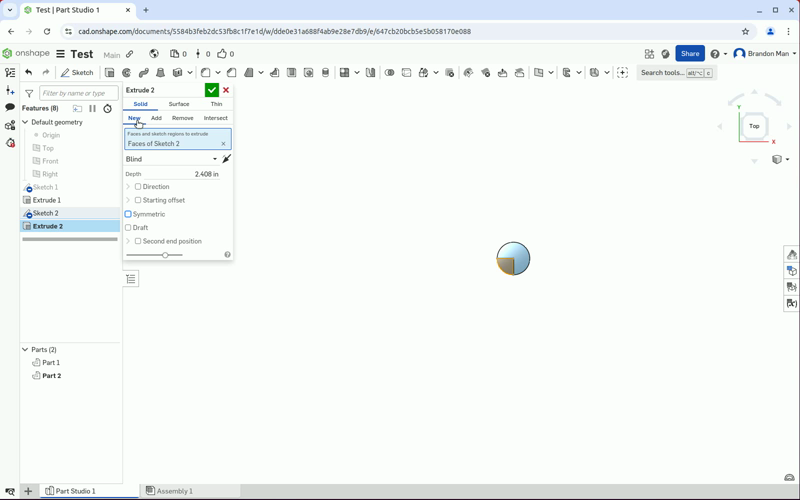
key(space)
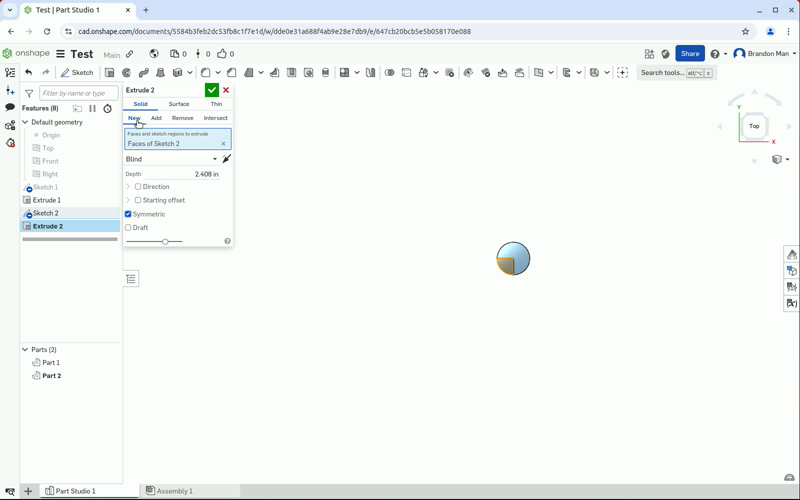
key(enter)
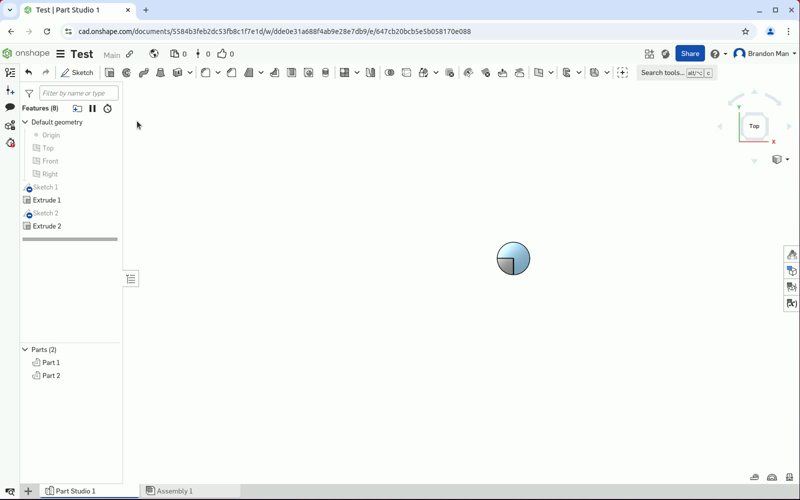
key(shift+h)
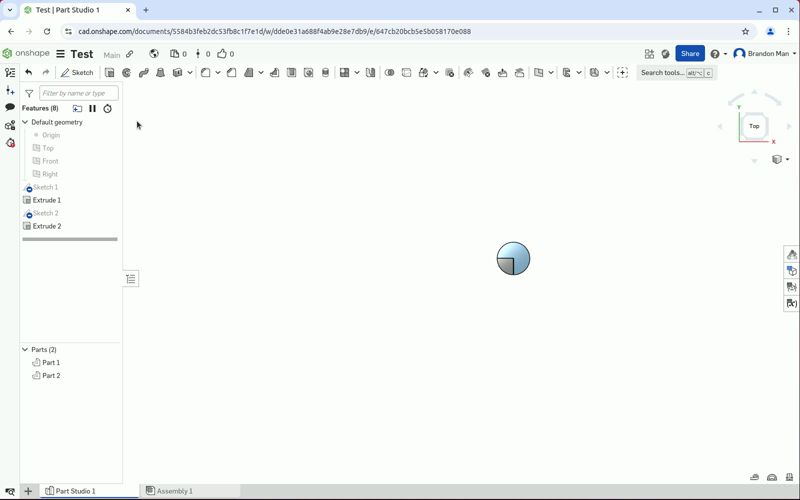
key(shift+h)
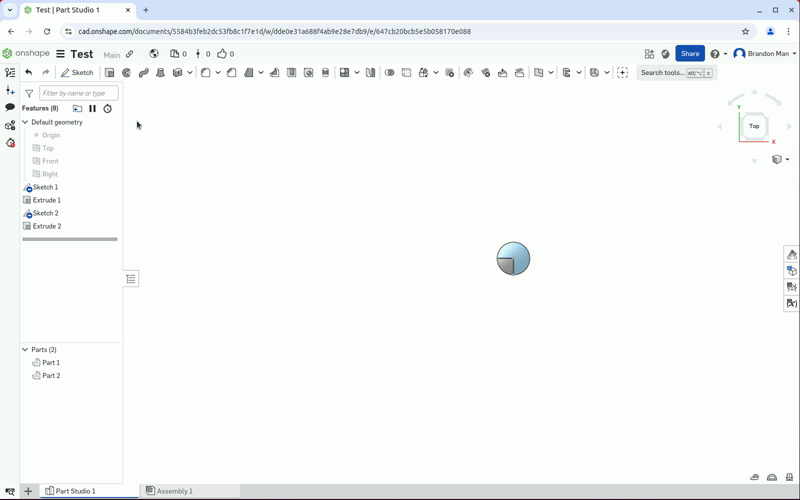
key(shift+7)
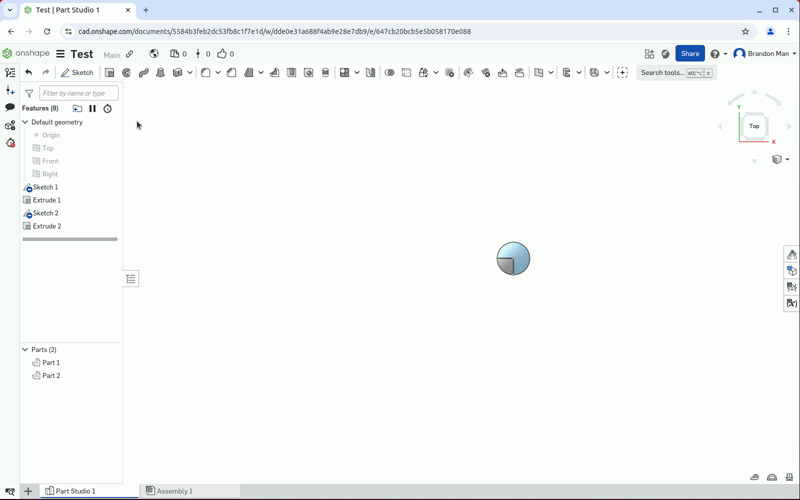
key(up, 3)
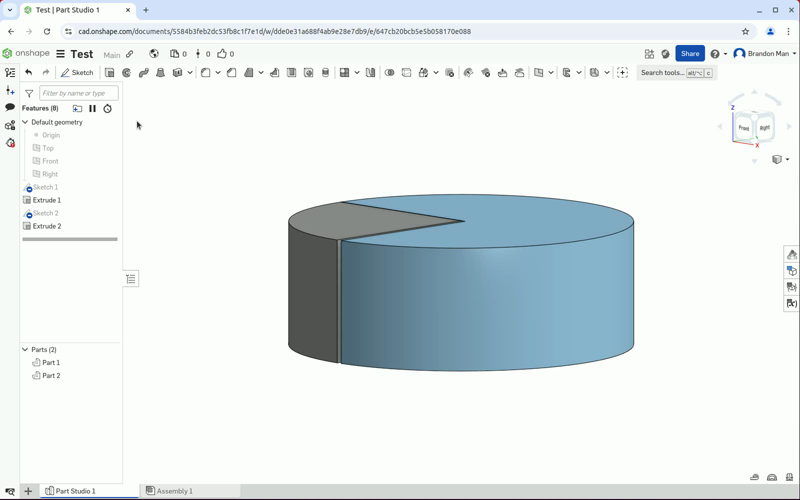
key(left, 3)
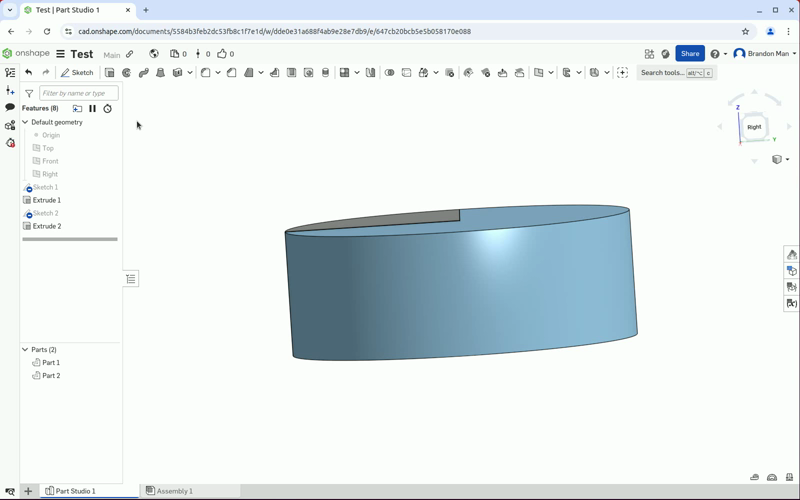
key(right, 3)
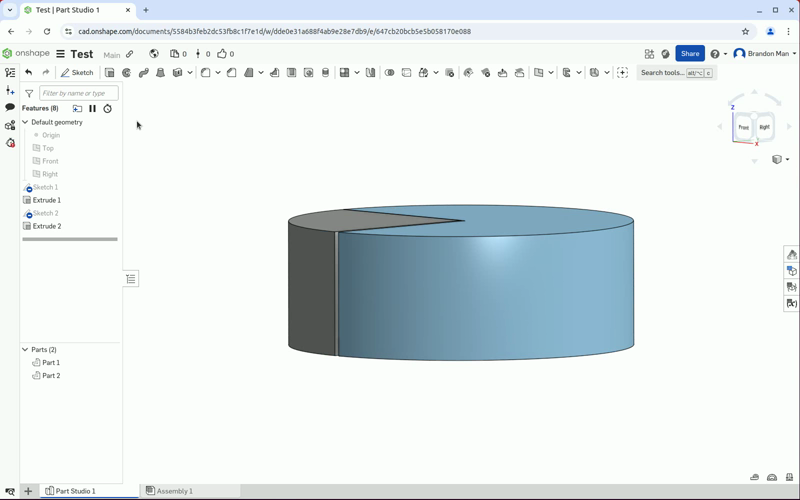
key(down, 3)
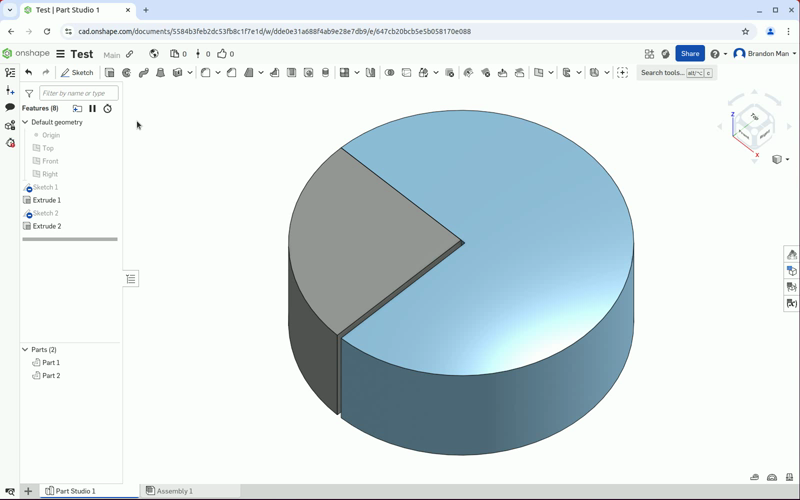
mouse_move(73, 189)
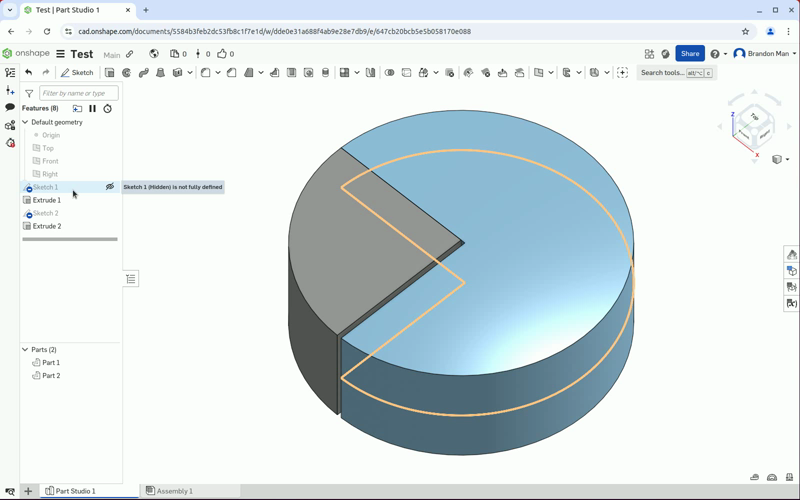
click(73, 189)